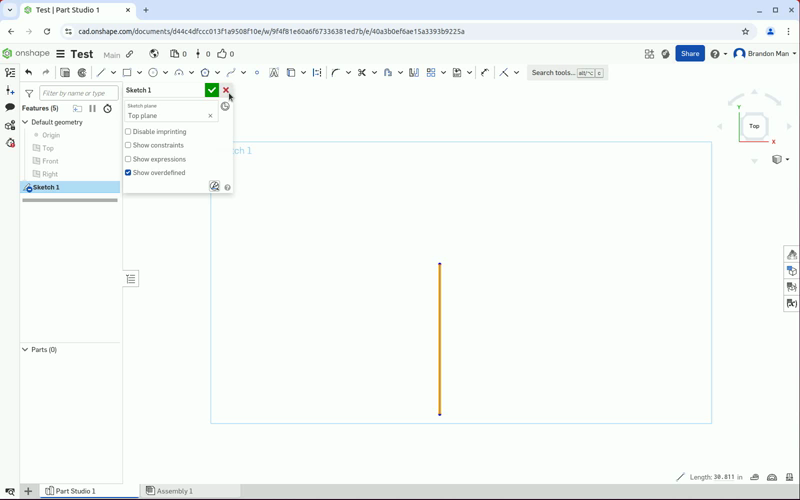
key(shift+h)
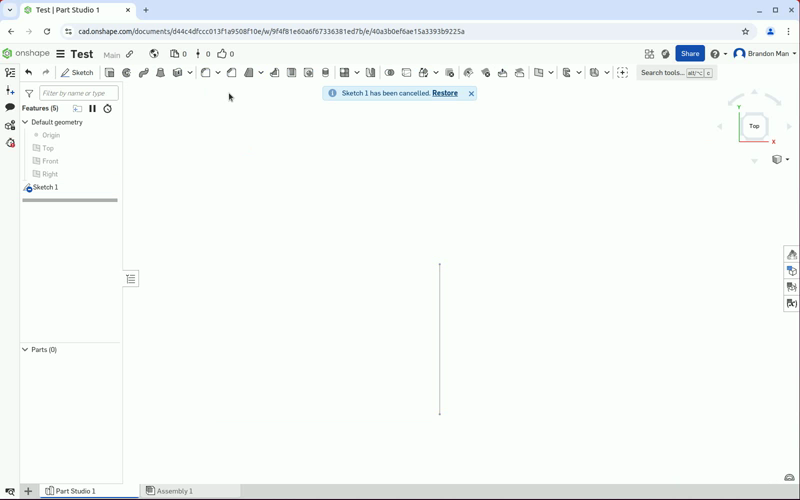
key(shift+s)
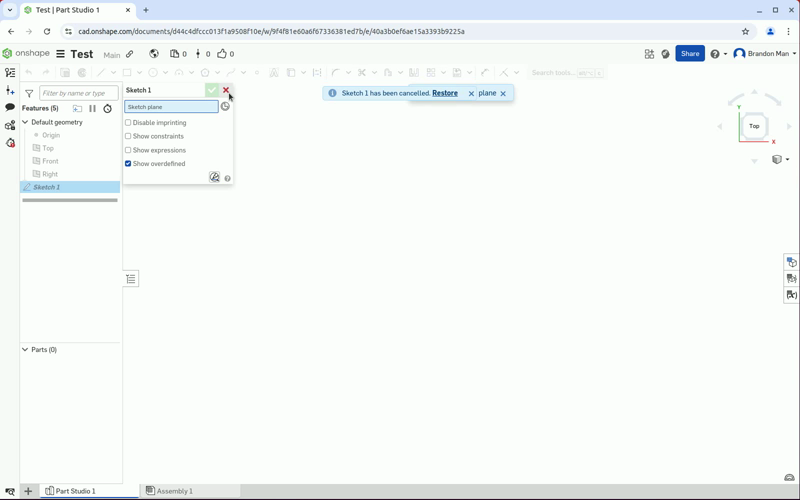
mouse_move(73, 150)
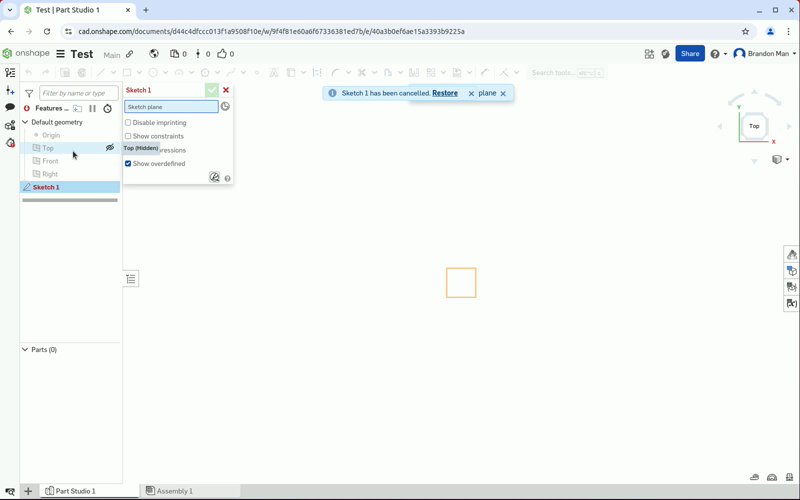
click(73, 150)
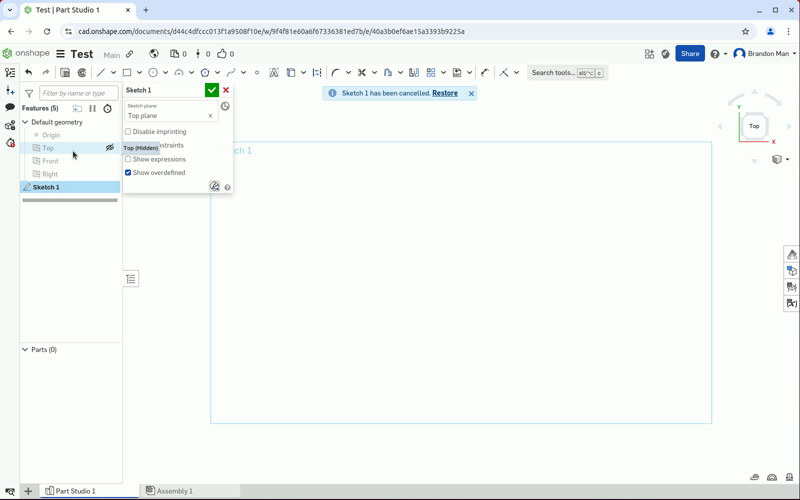
mouse_move(73, 352)
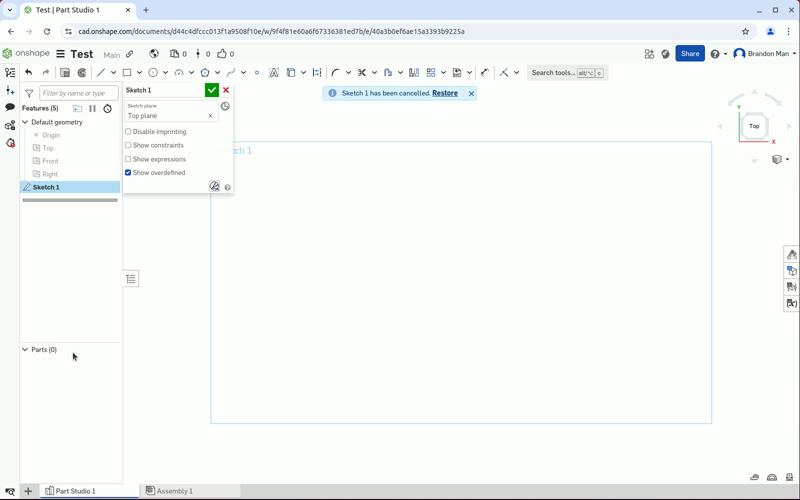
key(y)
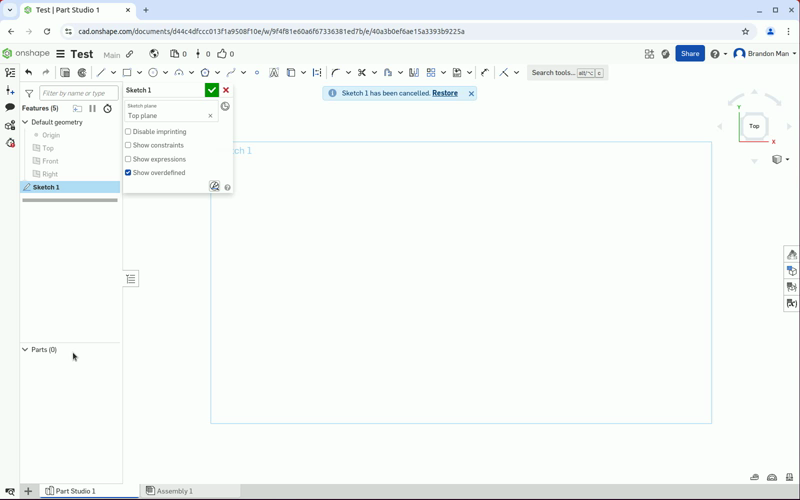
key(c)
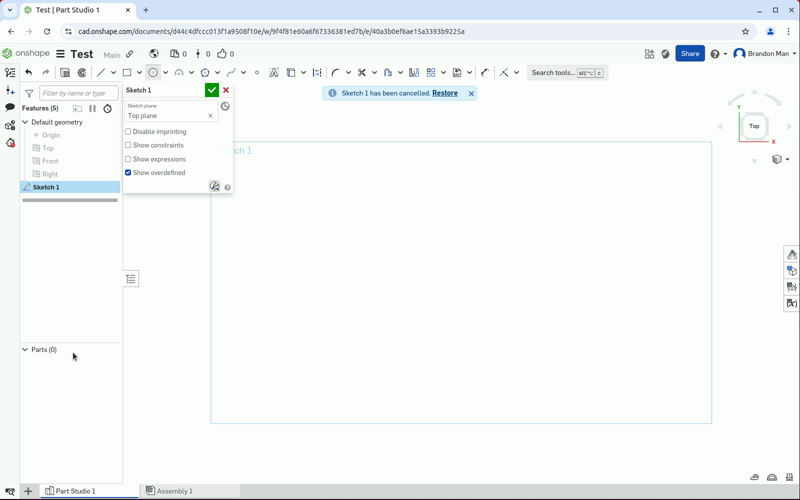
key_down(shift)
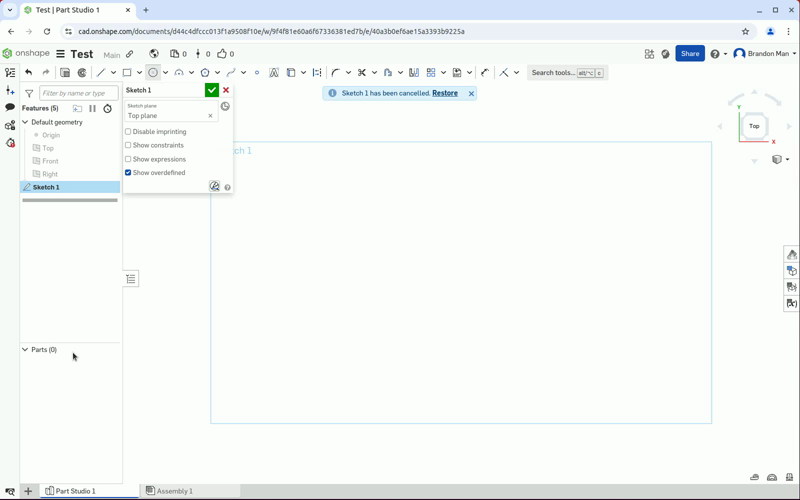
mouse_move(460, 282)
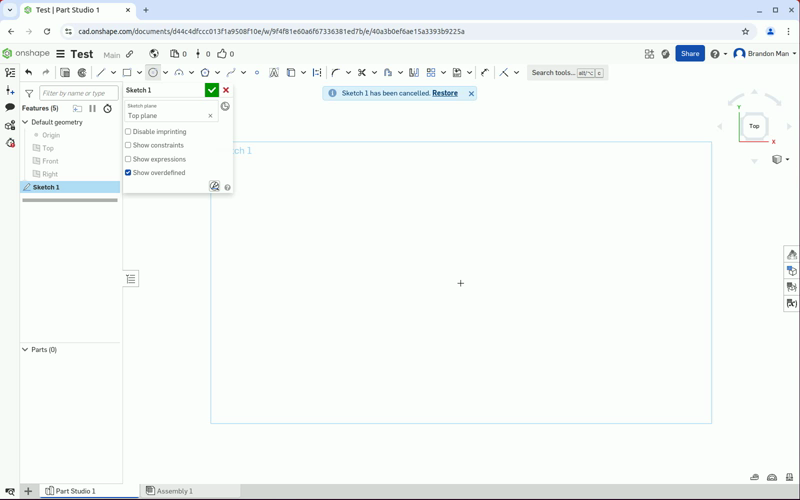
click(460, 282)
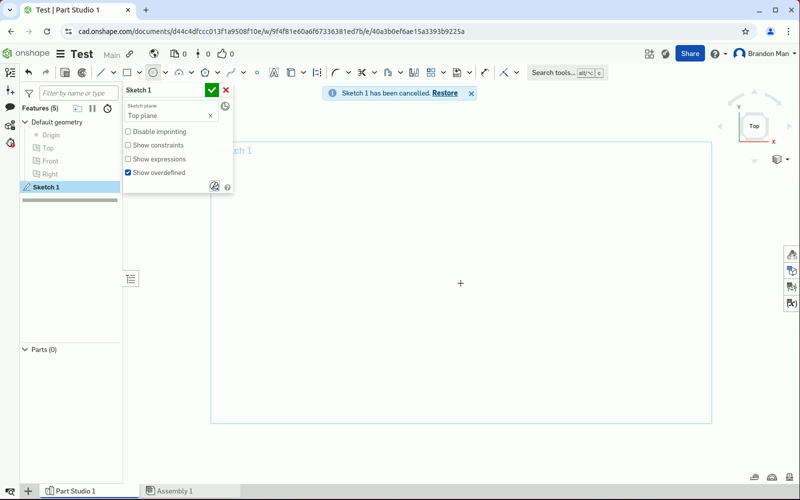
key_up(shift)
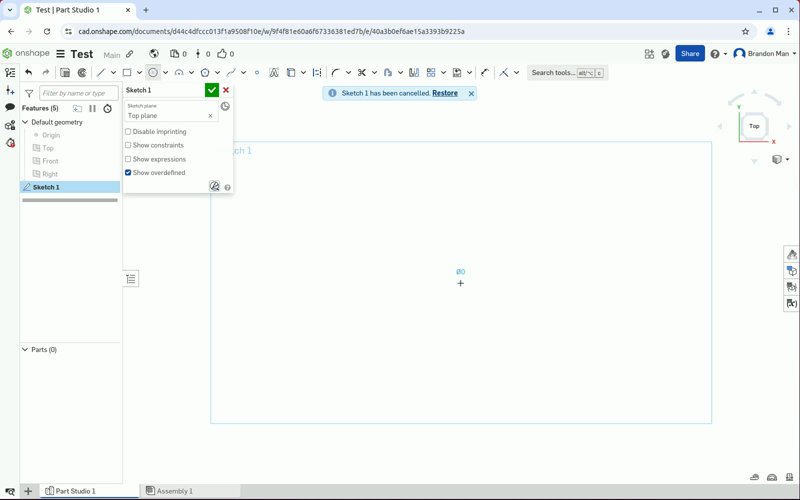
mouse_move(501, 282)
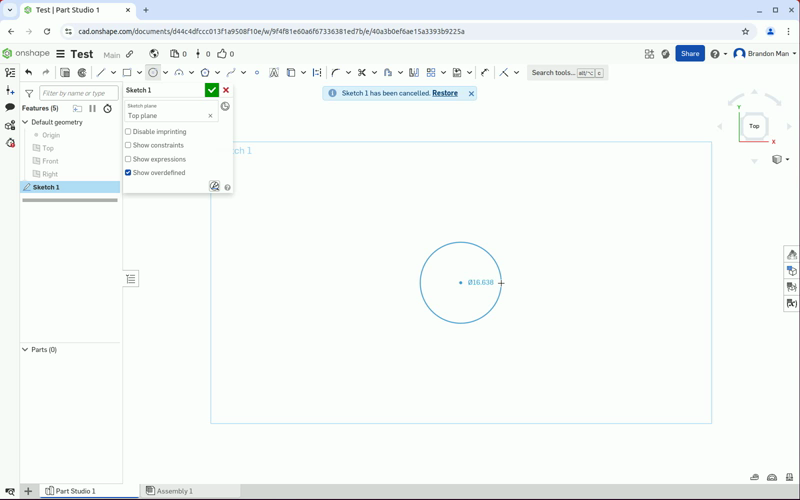
click(501, 282)
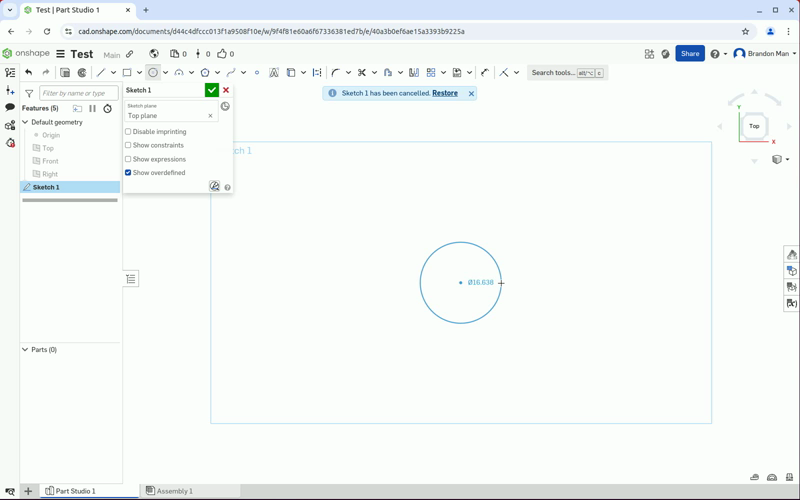
key(esc)
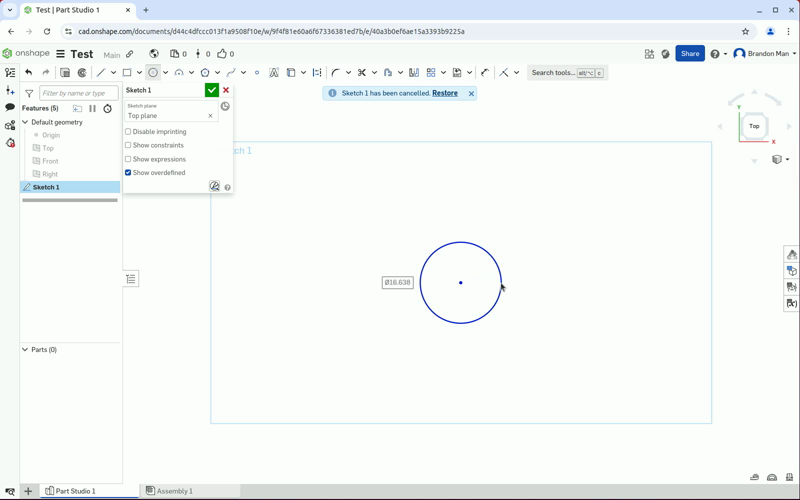
mouse_move(470, 284)
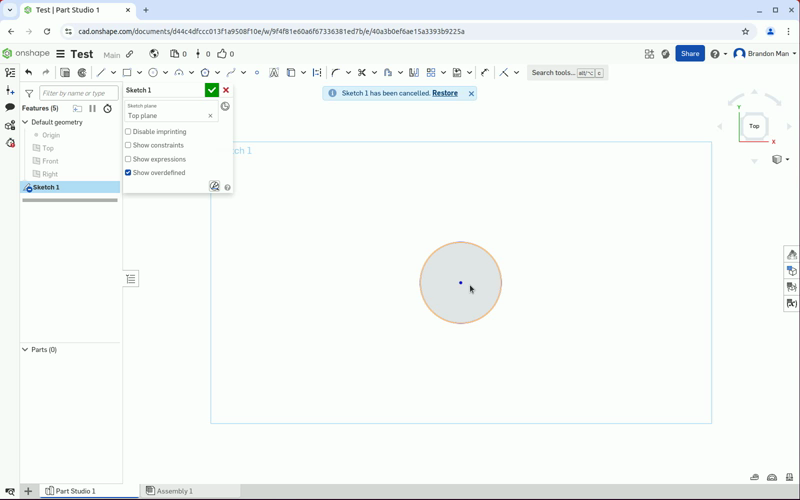
click(470, 284)
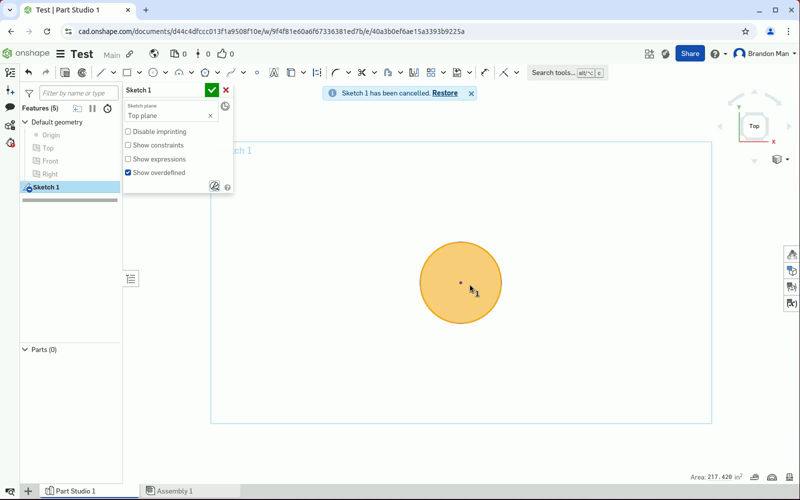
mouse_move(73, 352)
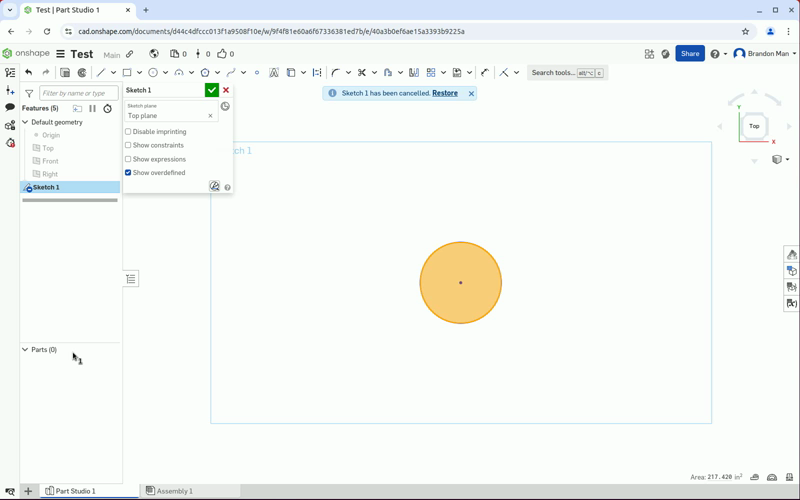
key(shift+y)
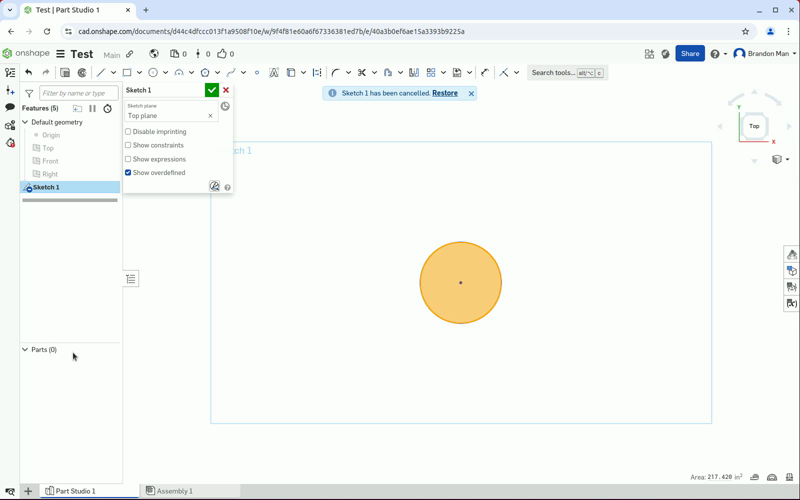
key(shift+e)
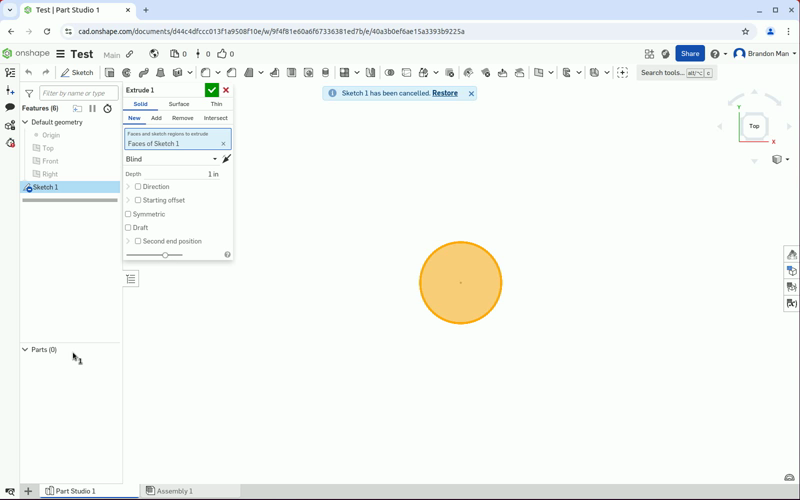
mouse_move(143, 106)
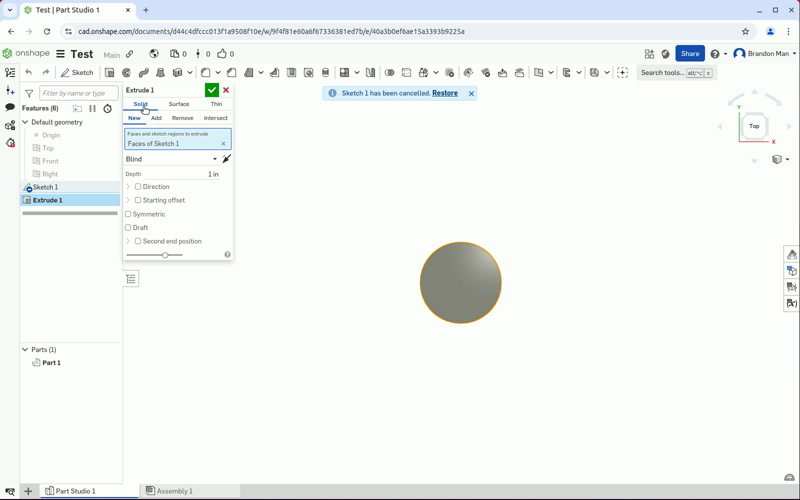
click(143, 106)
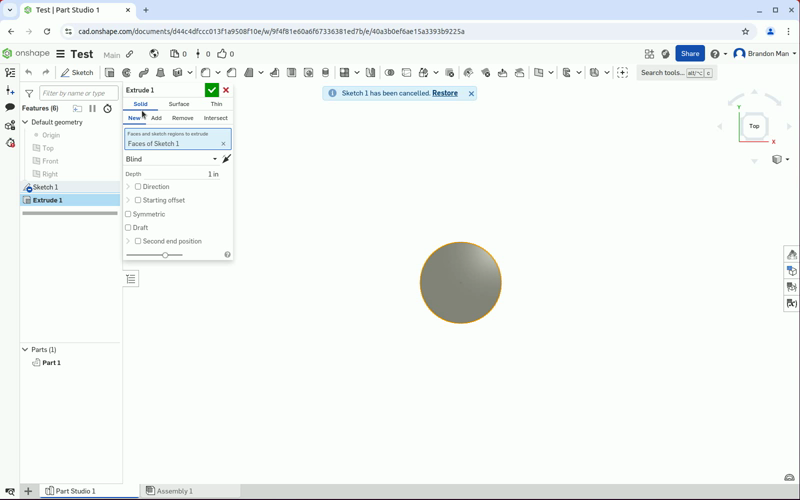
mouse_move(137, 120)
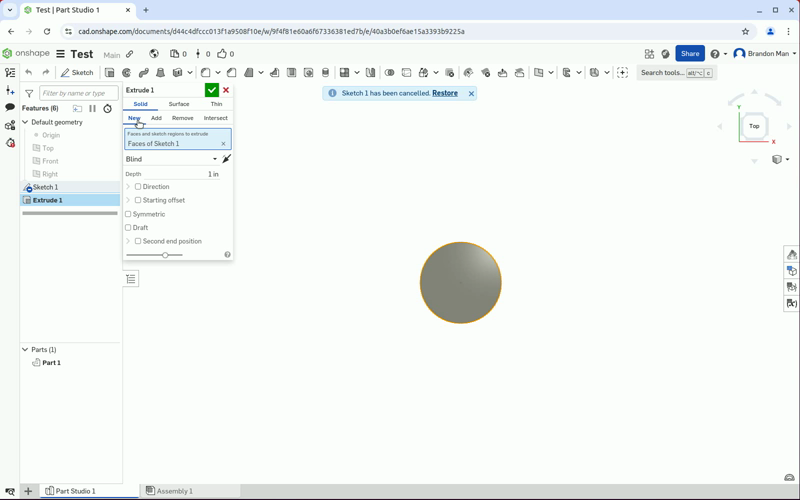
click(137, 120)
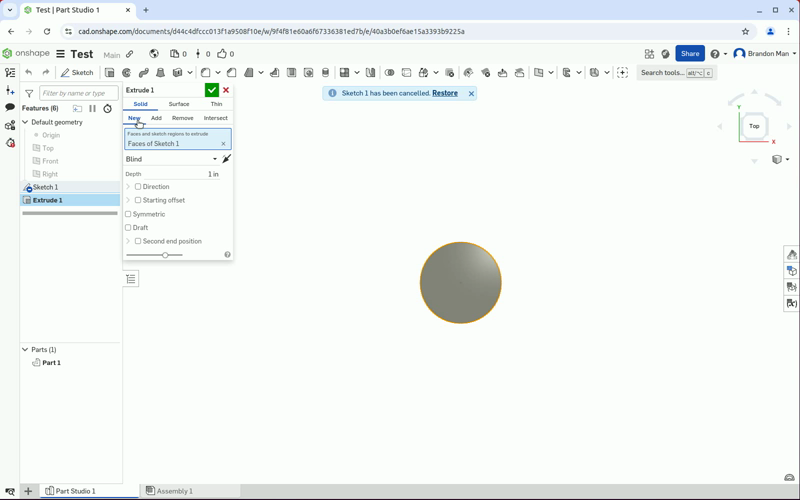
key(tab, 4)
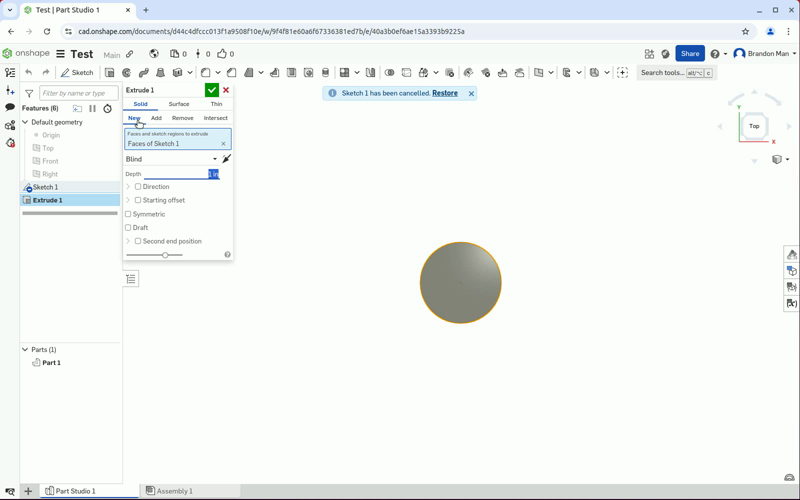
text(3.129)
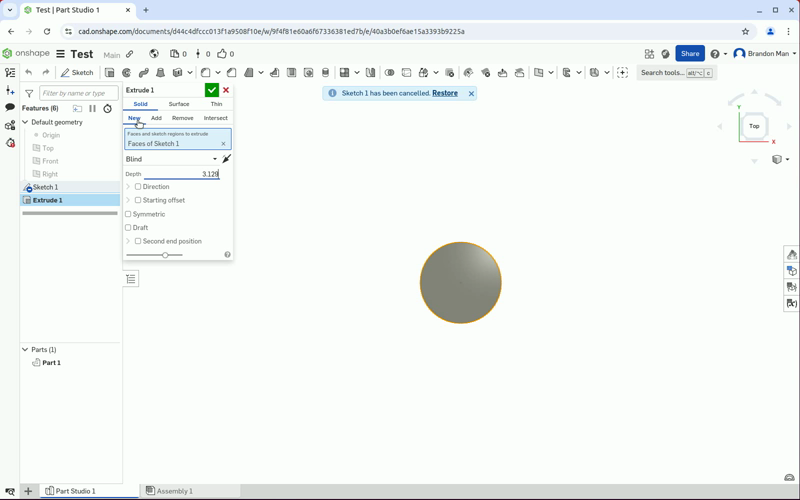
key(enter)
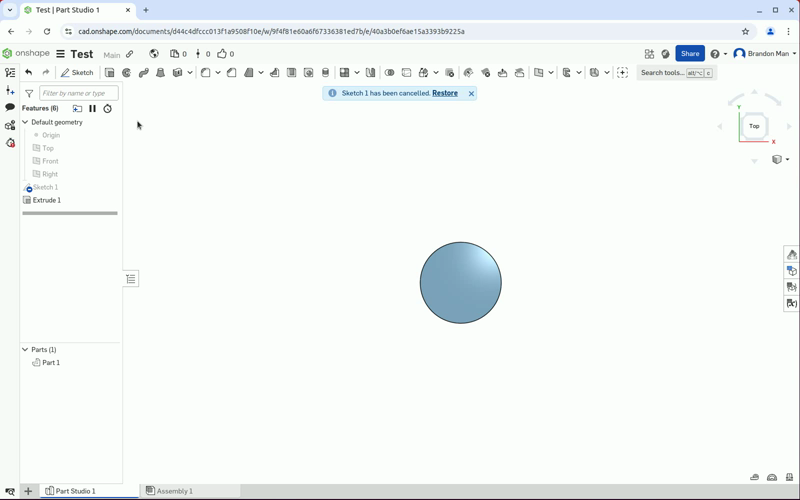
key(shift+h)
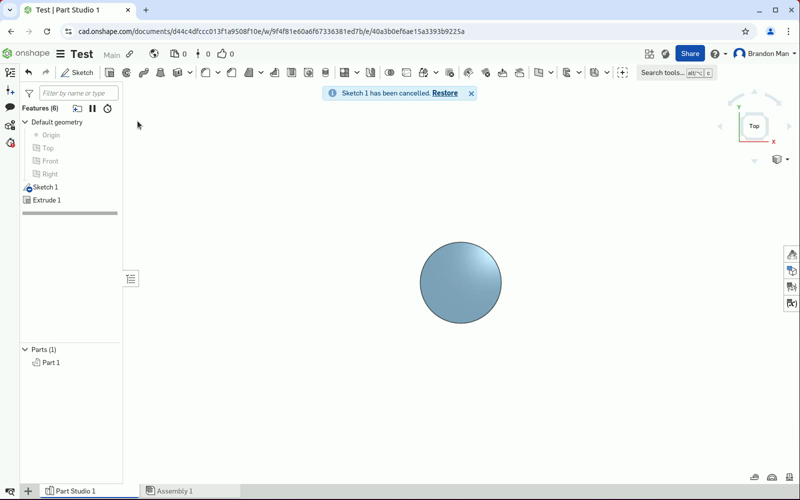
key(shift+h)
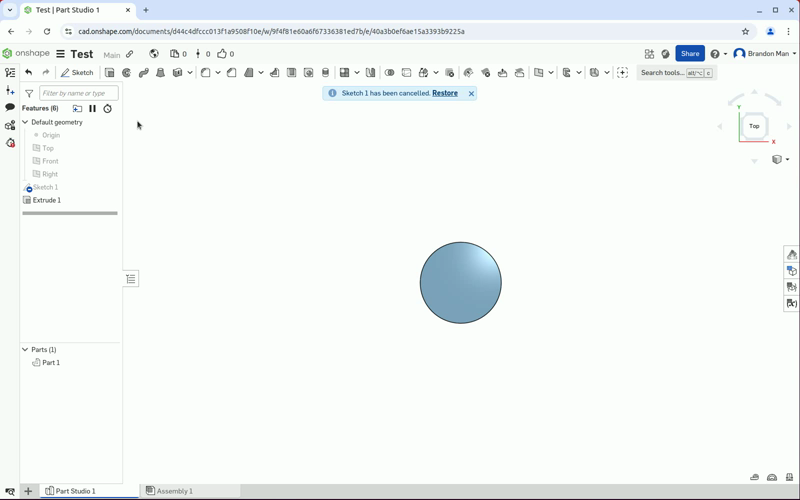
mouse_move(73, 189)
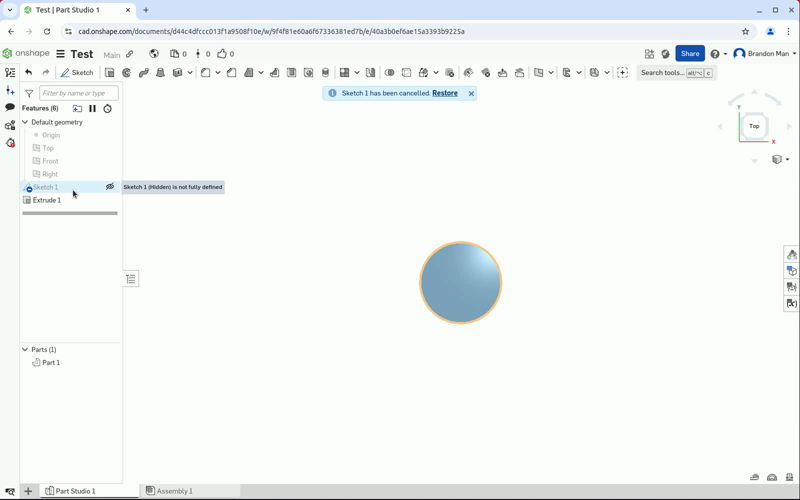
click(73, 189)
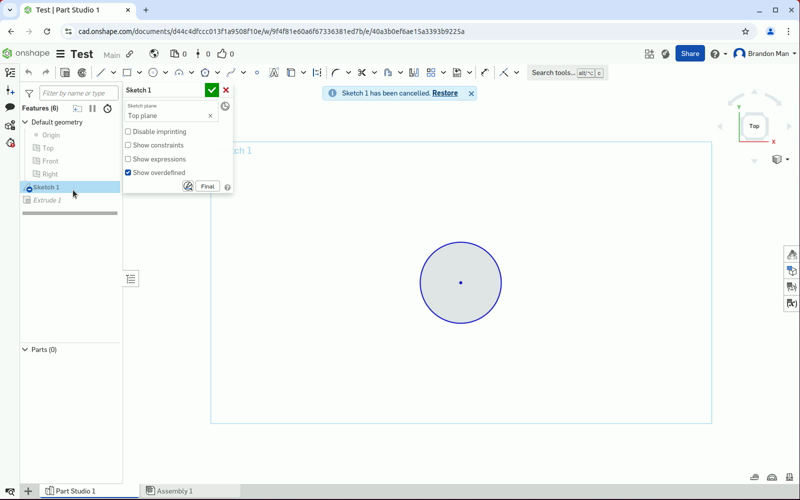
mouse_move(229, 92)
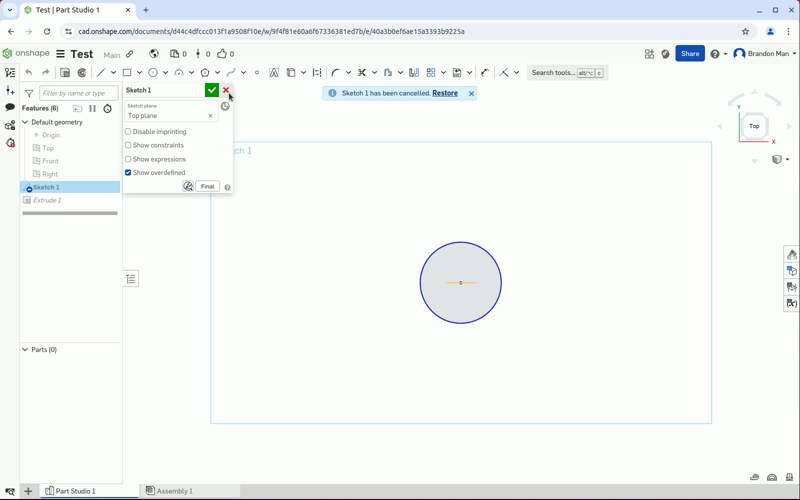
click(229, 92)
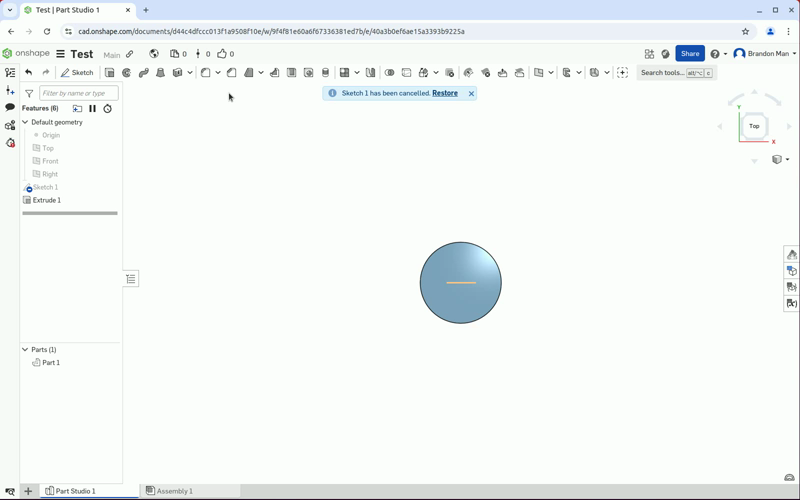
mouse_move(541, 75)
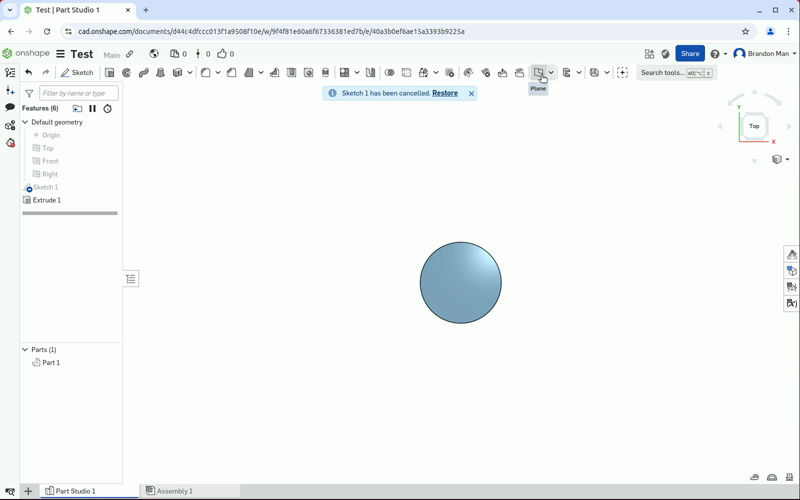
click(541, 75)
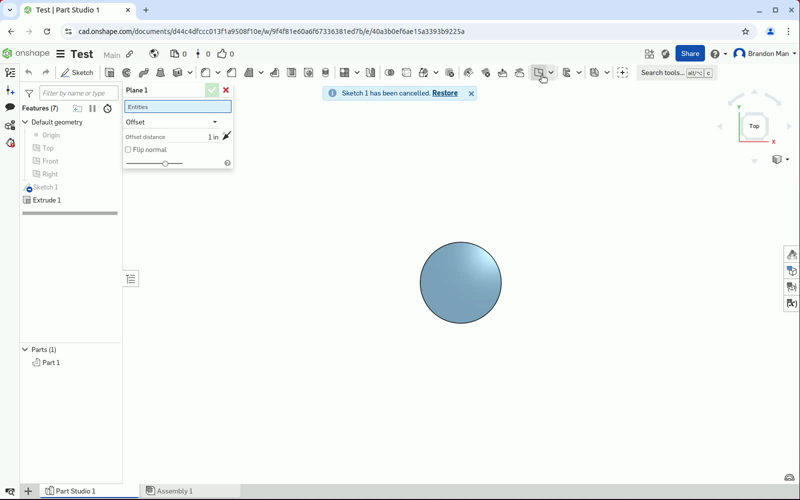
mouse_move(73, 150)
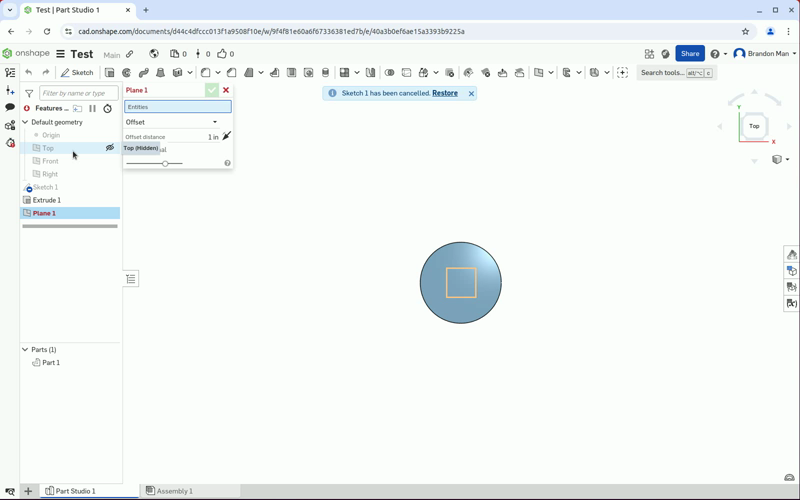
click(73, 150)
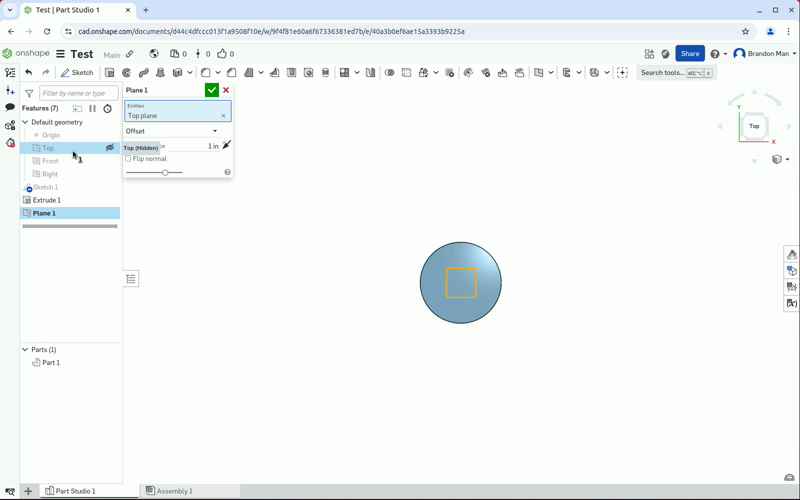
key(tab, 2)
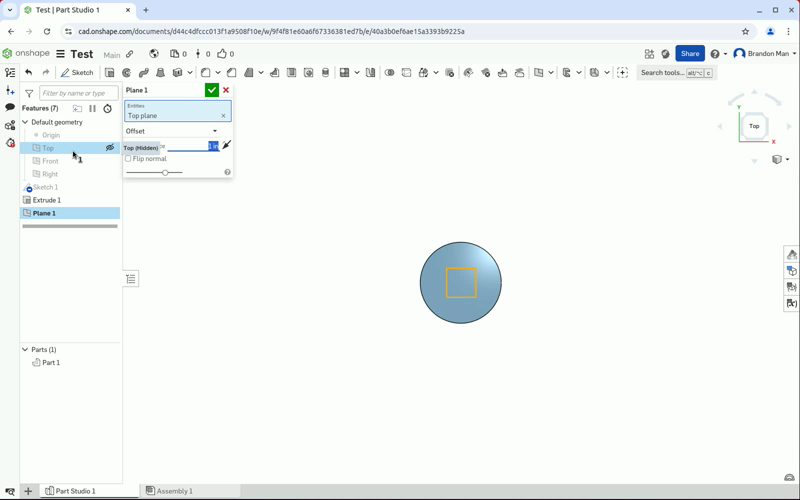
text(3.143)
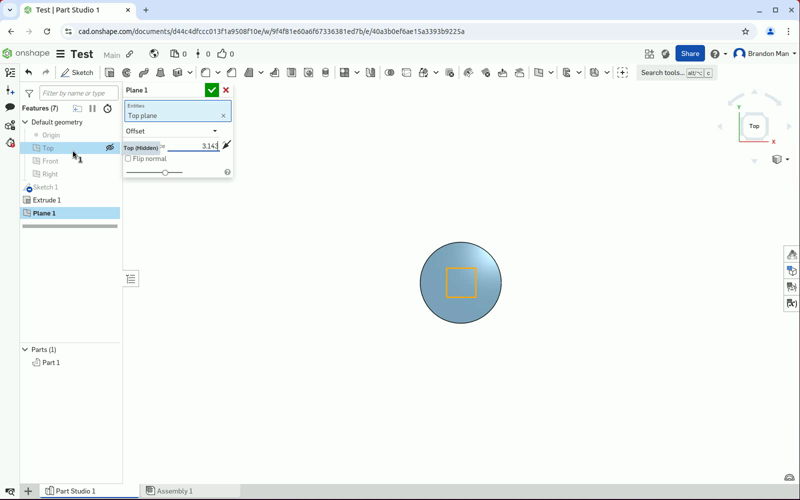
key(enter, 2)
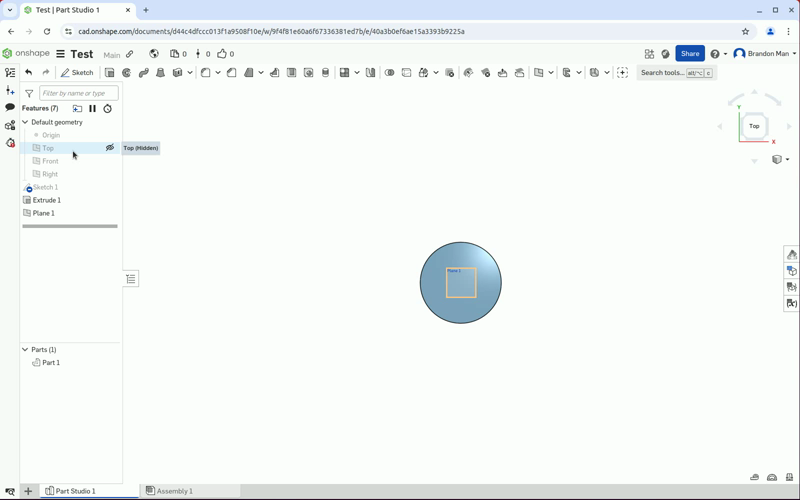
key(shift+s)
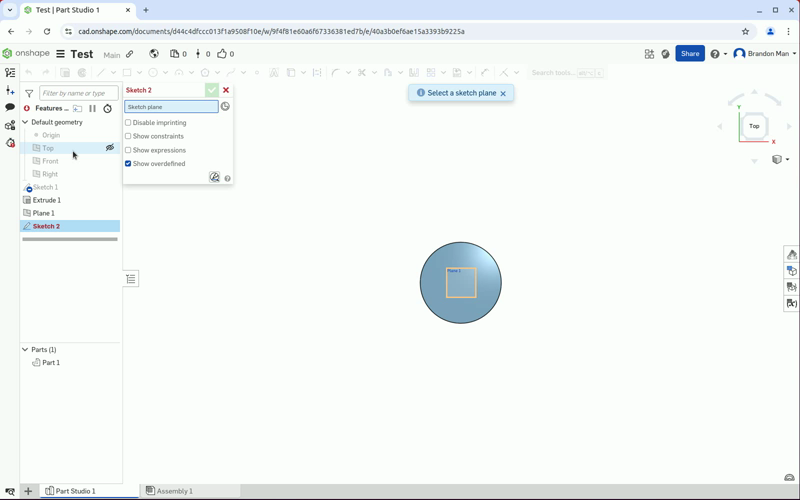
mouse_move(73, 215)
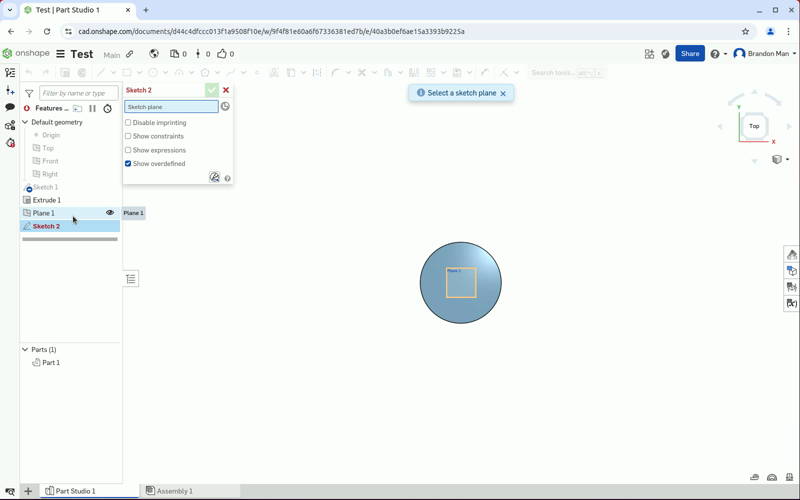
click(73, 215)
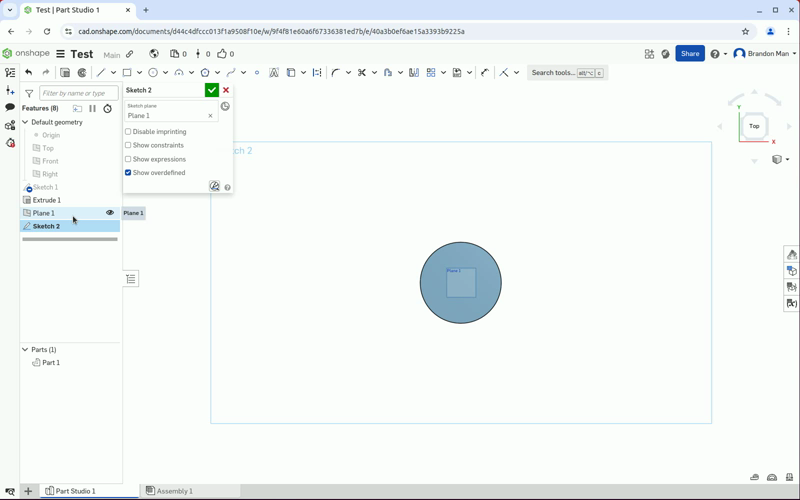
mouse_move(73, 352)
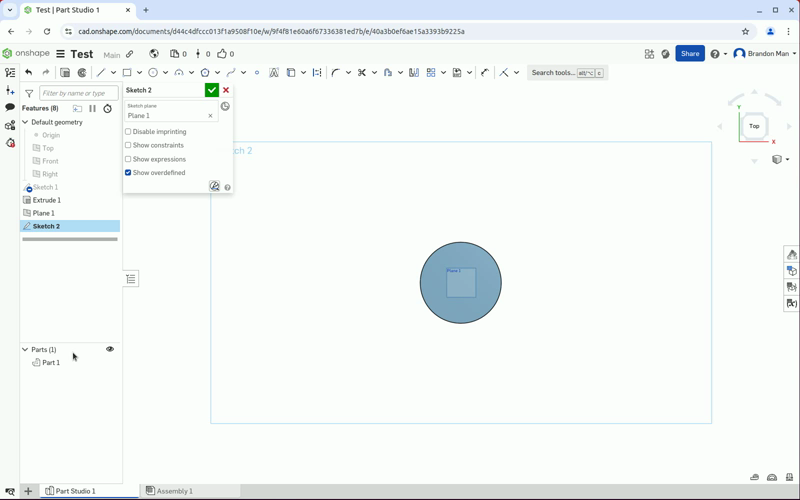
key(y)
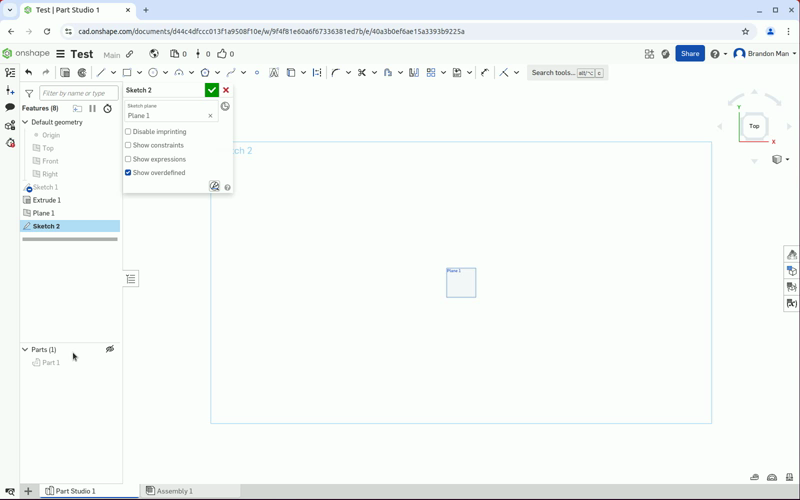
key(c)
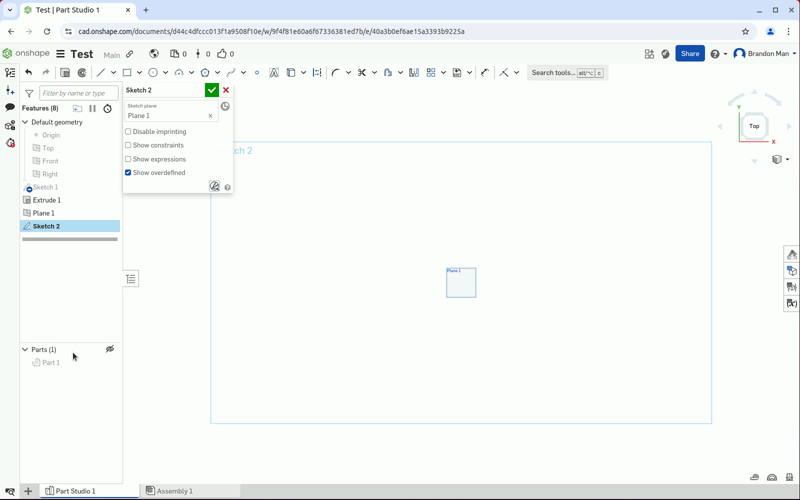
key_down(shift)
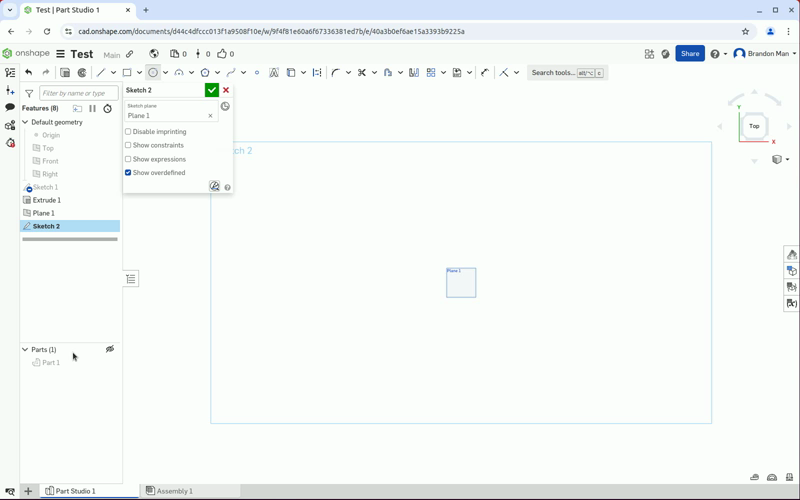
mouse_move(461, 282)
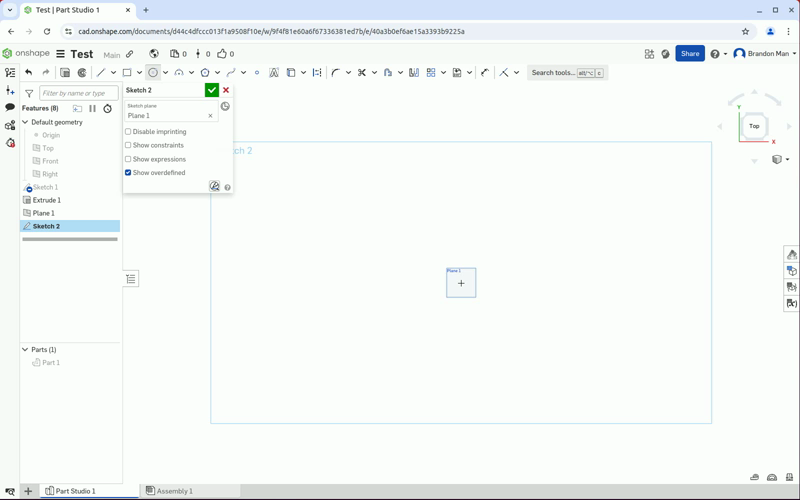
click(461, 282)
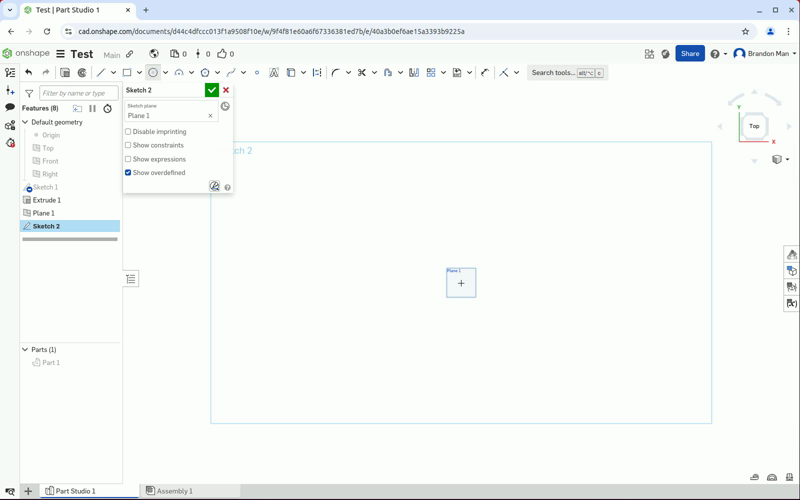
key_up(shift)
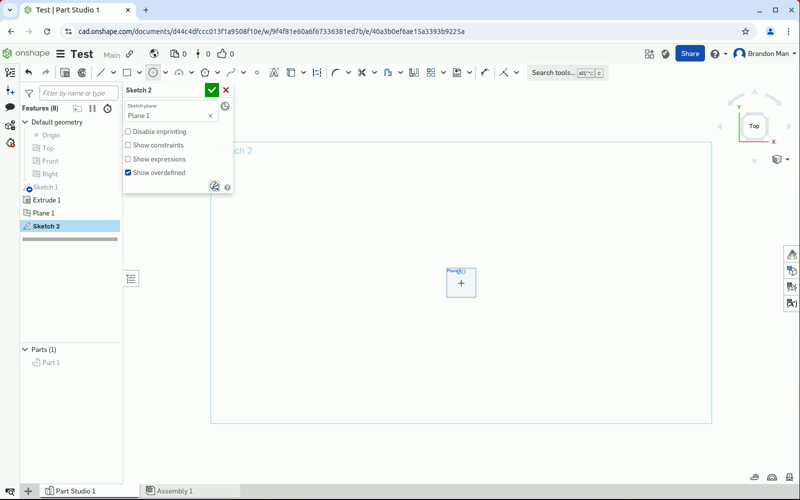
mouse_move(484, 282)
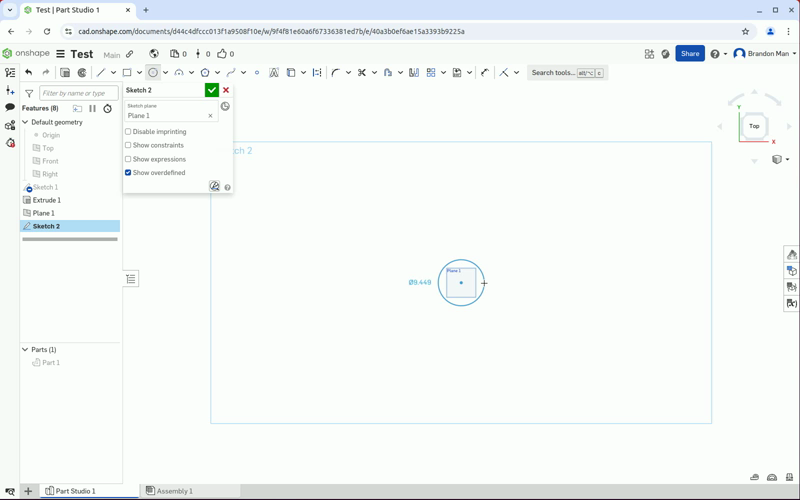
click(484, 282)
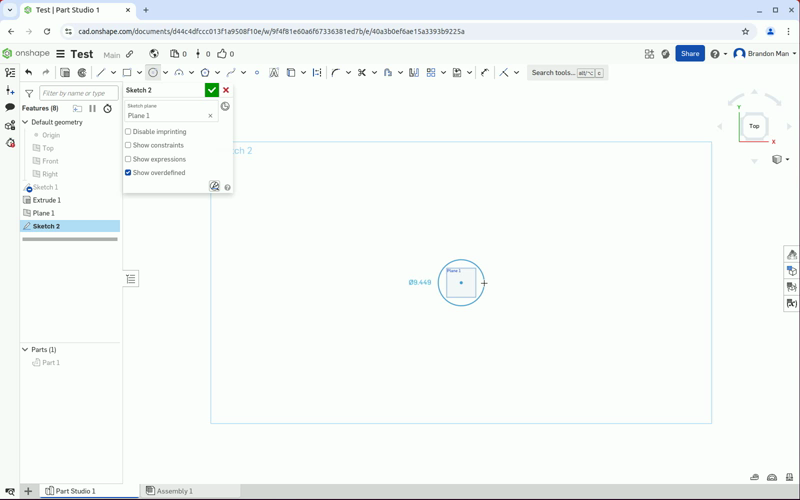
key(esc)
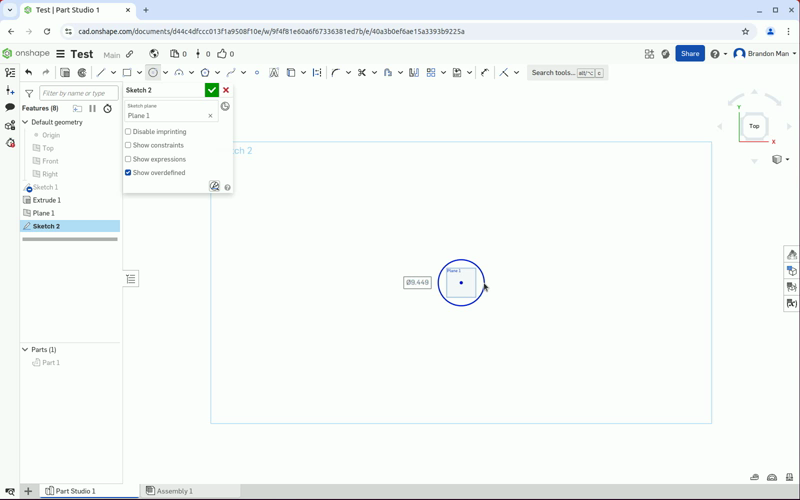
mouse_move(463, 294)
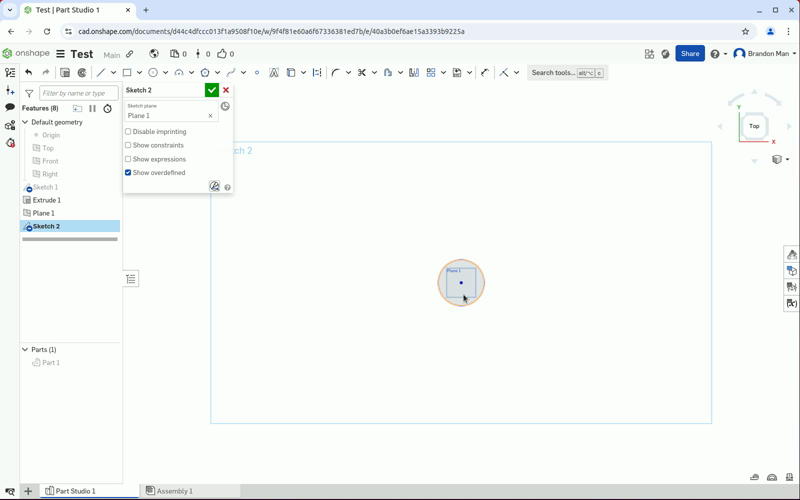
scroll(6)
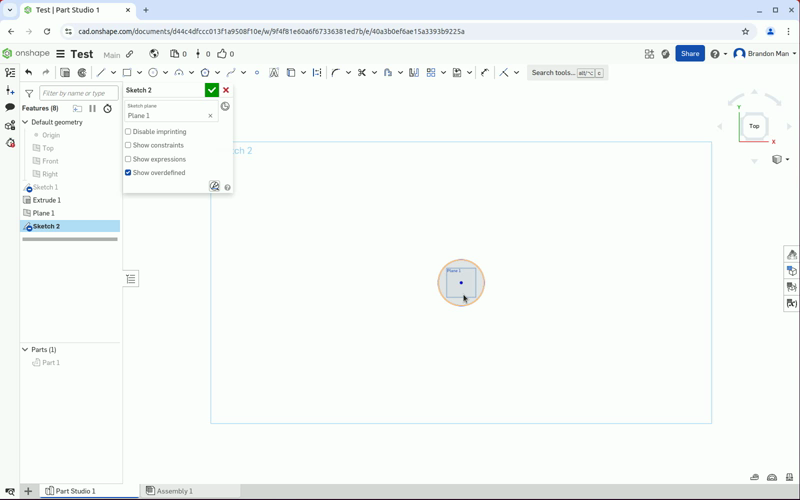
scroll(6)
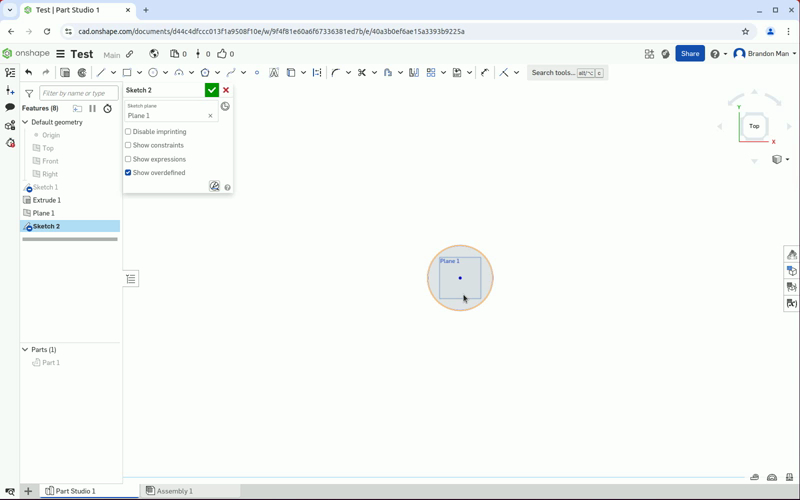
scroll(6)
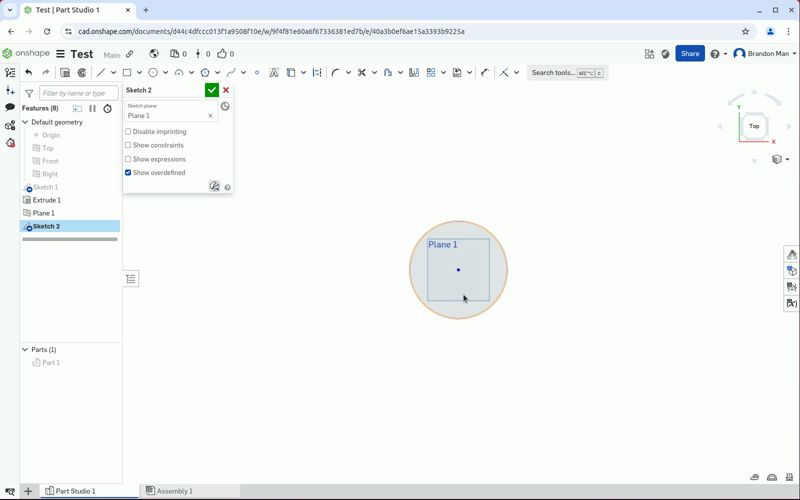
scroll(6)
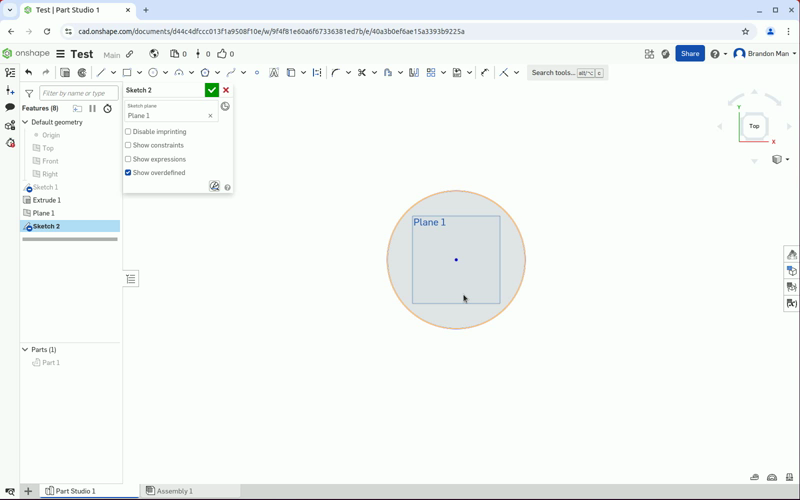
scroll(6)
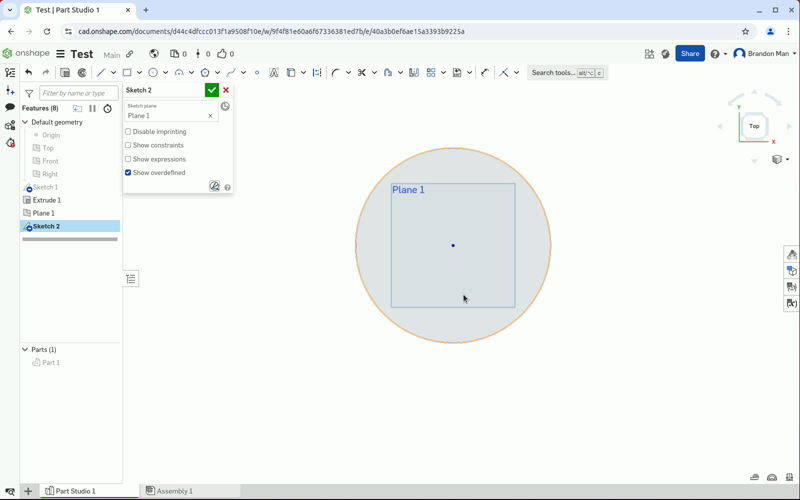
scroll(6)
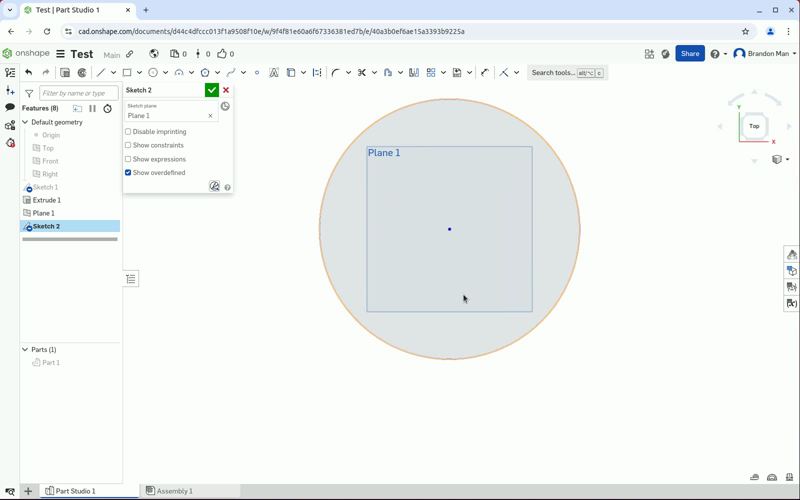
scroll(6)
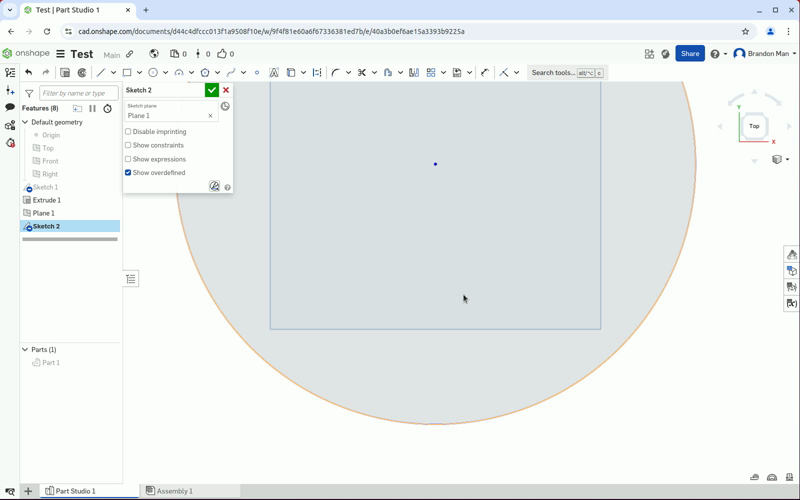
click(463, 294)
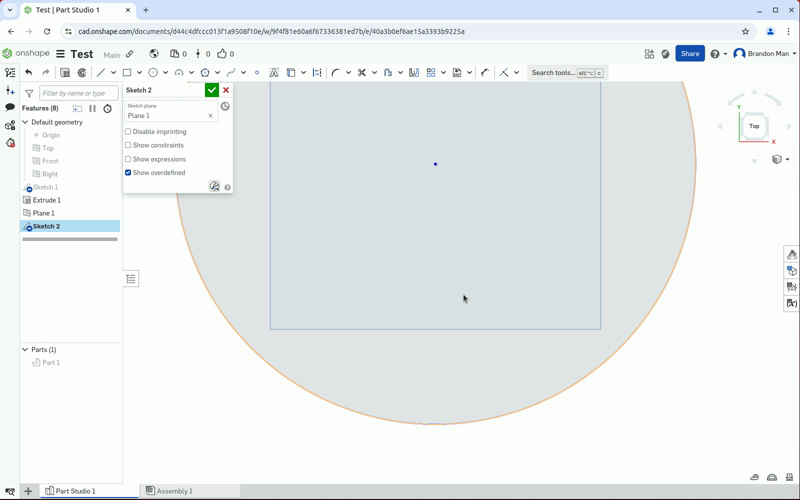
scroll(-6)
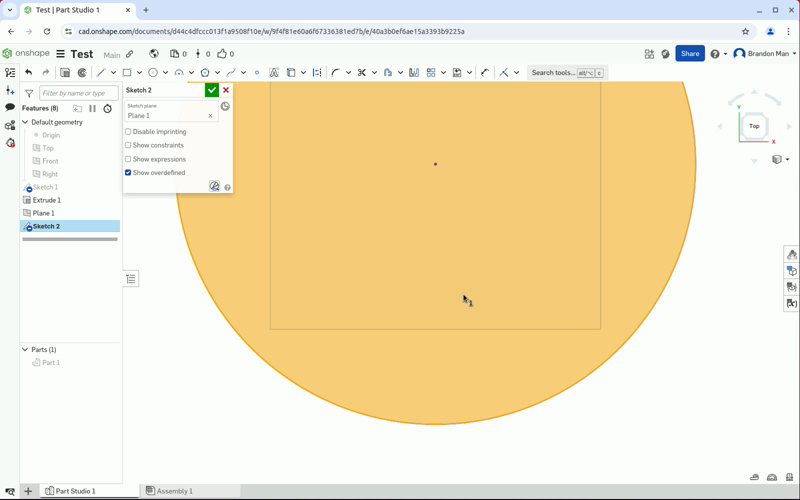
scroll(-6)
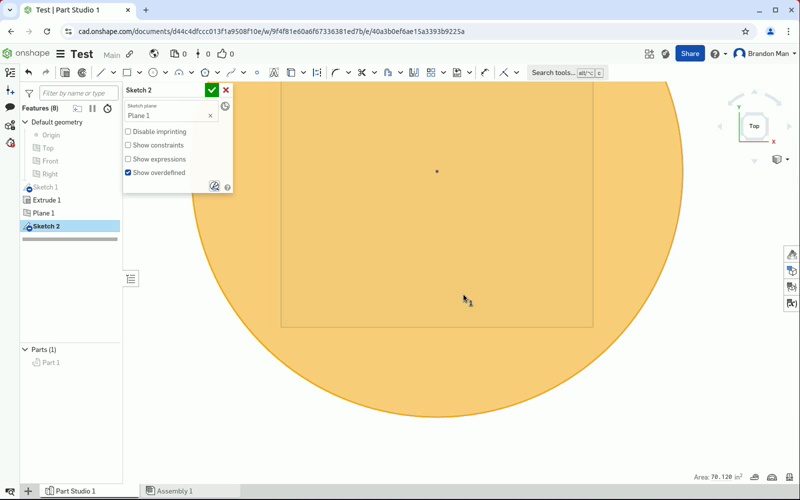
scroll(-6)
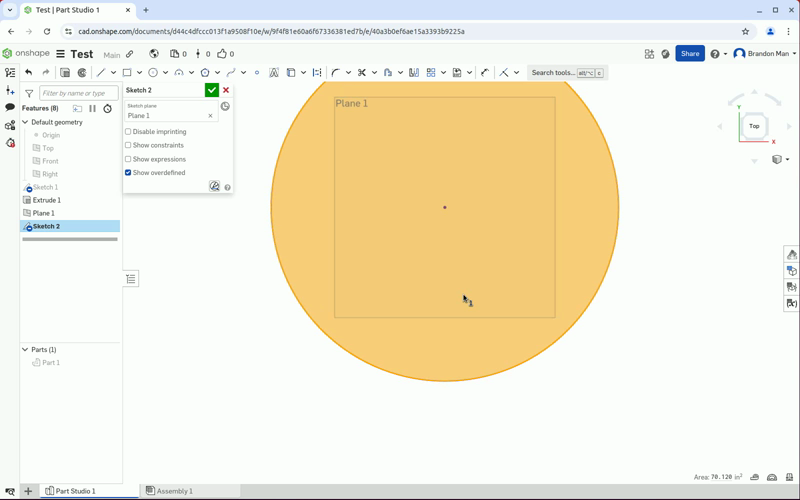
scroll(-6)
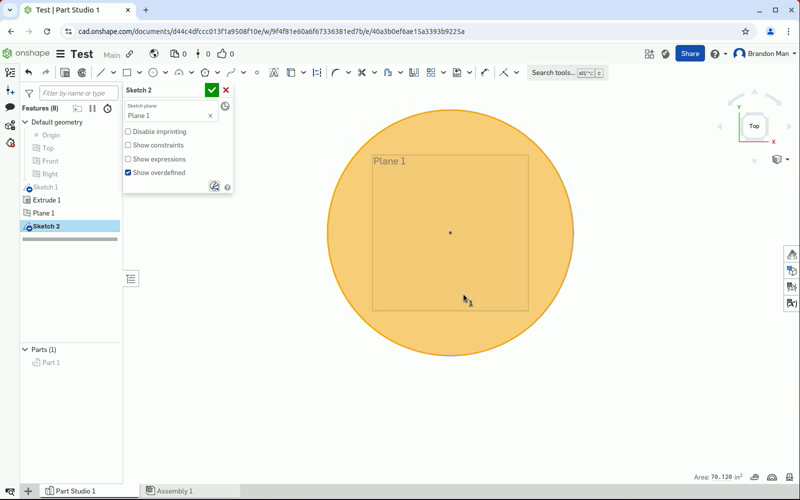
scroll(-6)
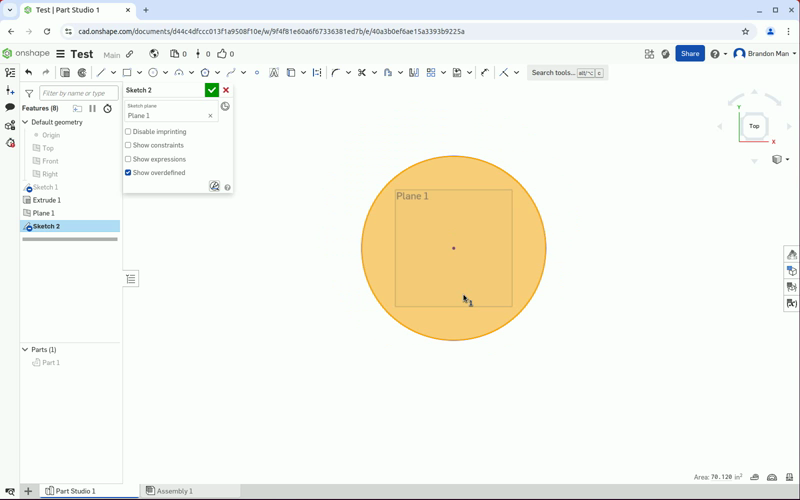
scroll(-6)
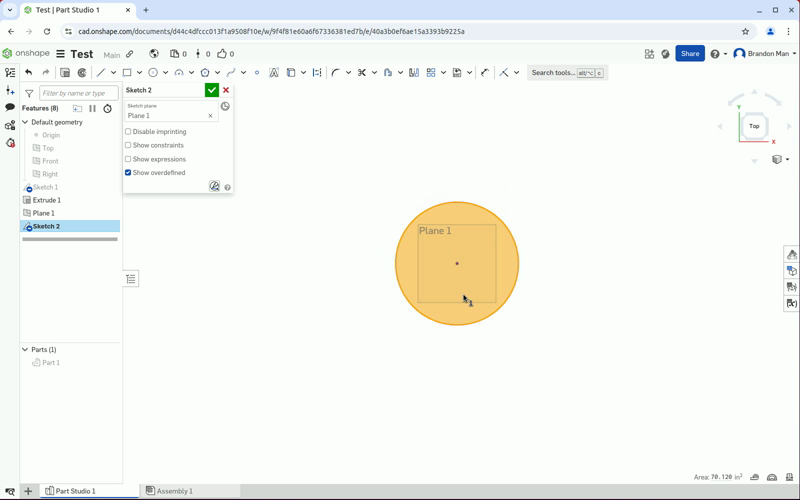
scroll(-6)
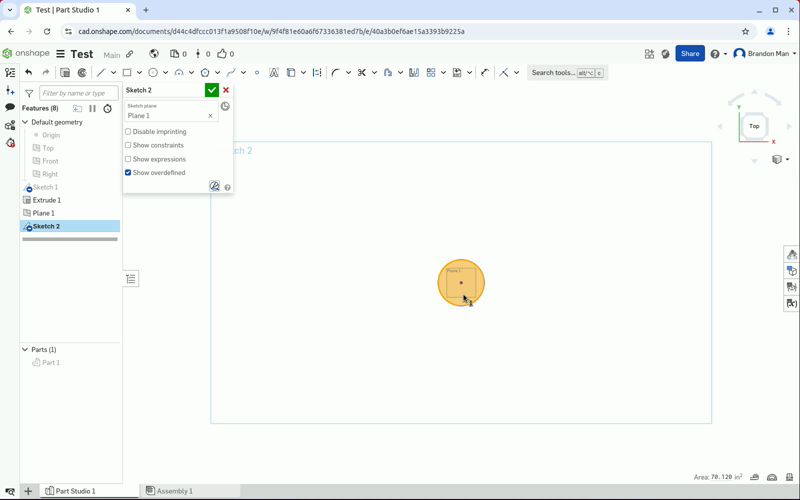
mouse_move(73, 352)
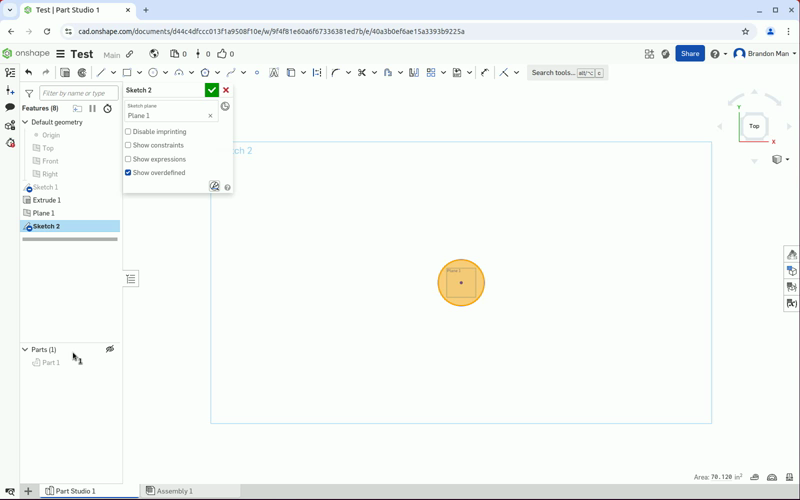
key(shift+y)
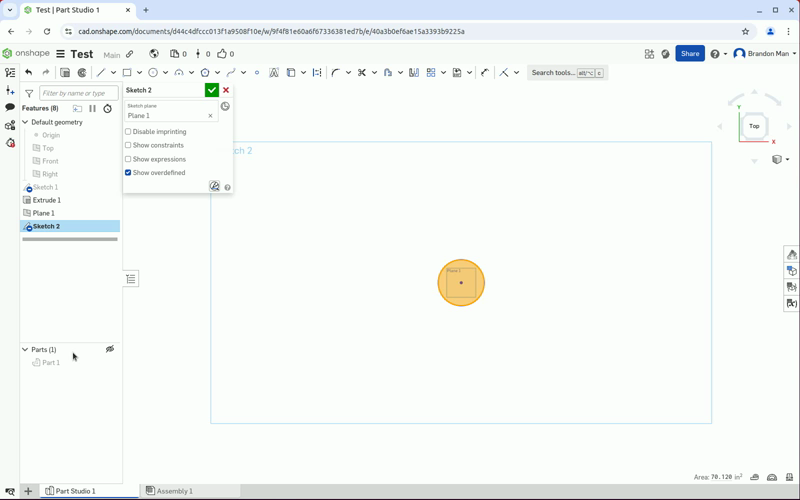
key(shift+e)
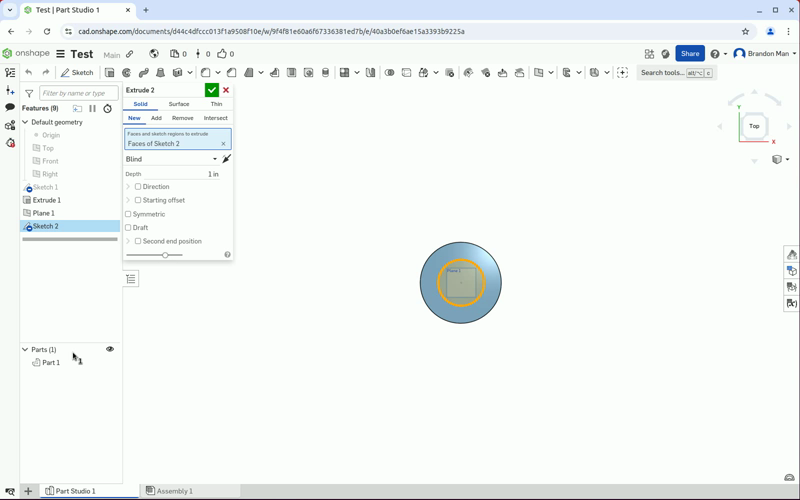
mouse_move(143, 106)
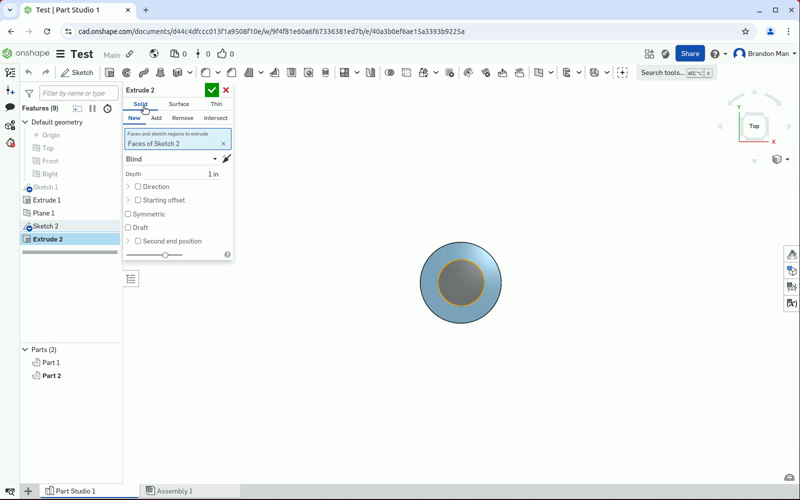
click(143, 106)
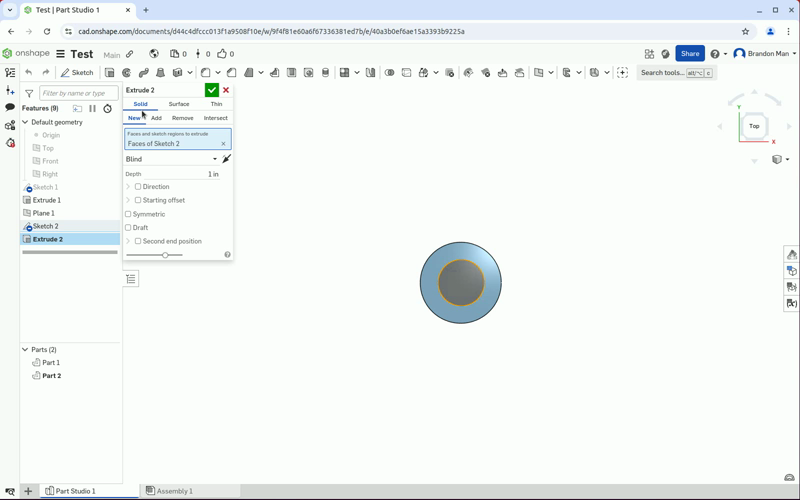
mouse_move(137, 120)
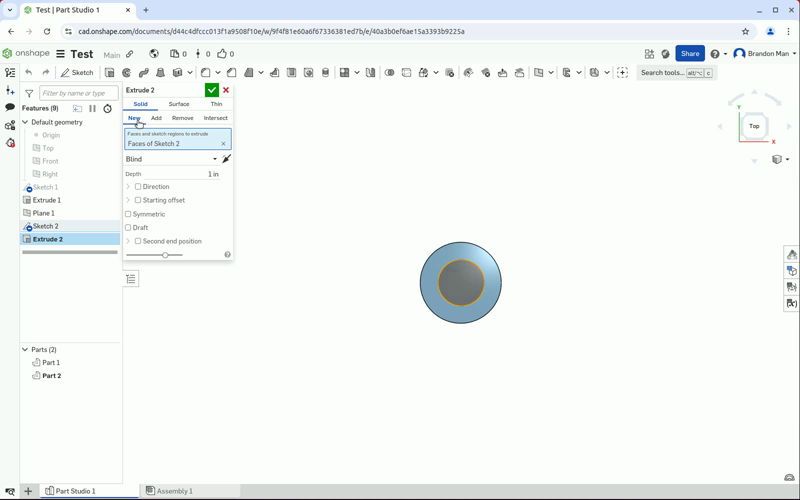
click(137, 120)
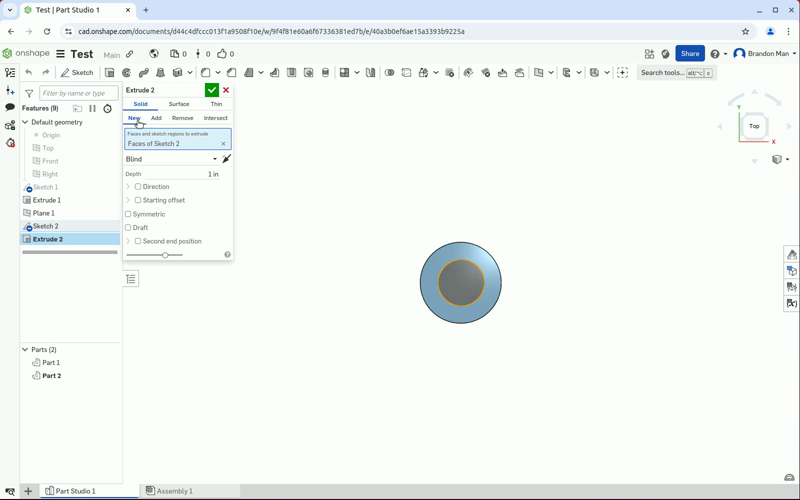
key(tab, 4)
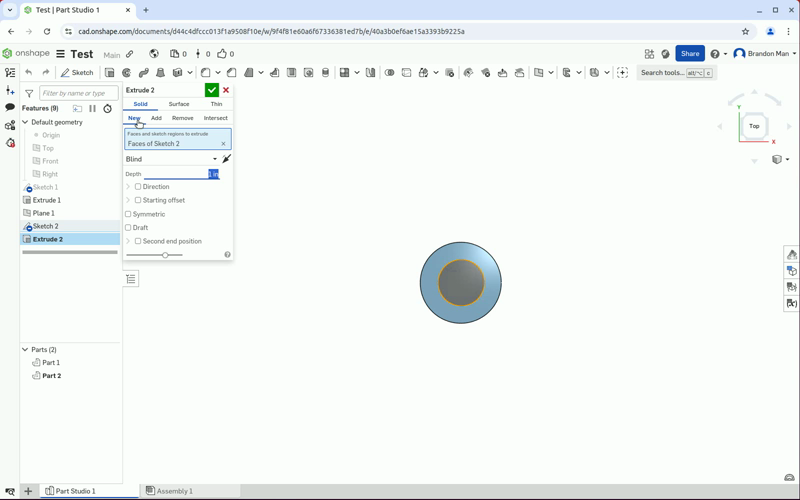
text(19.979)
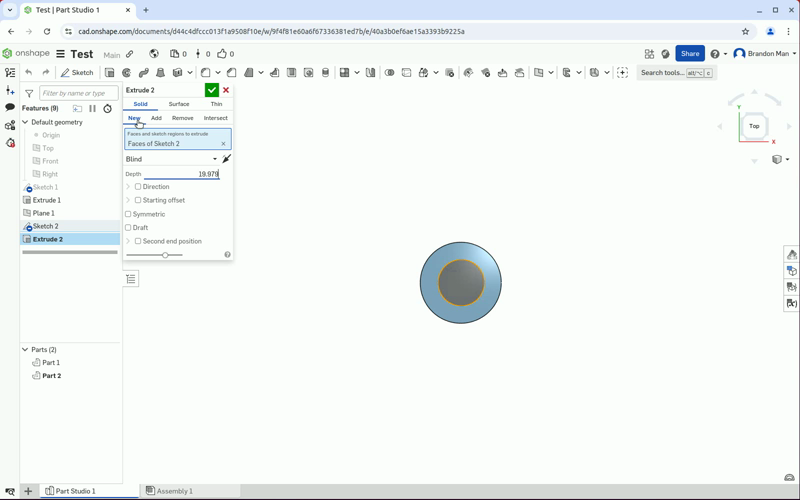
key(enter)
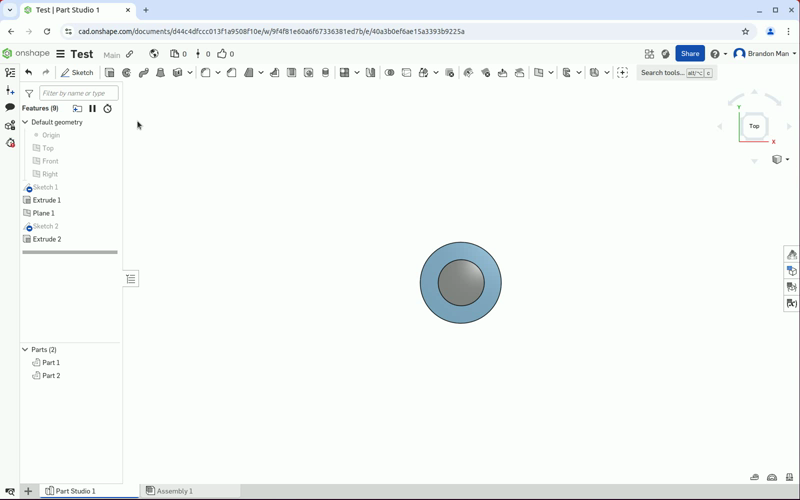
key(shift+h)
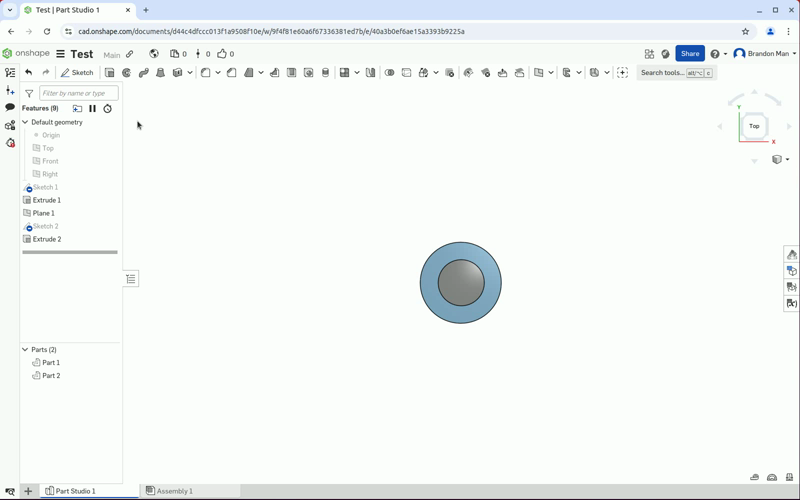
key(shift+h)
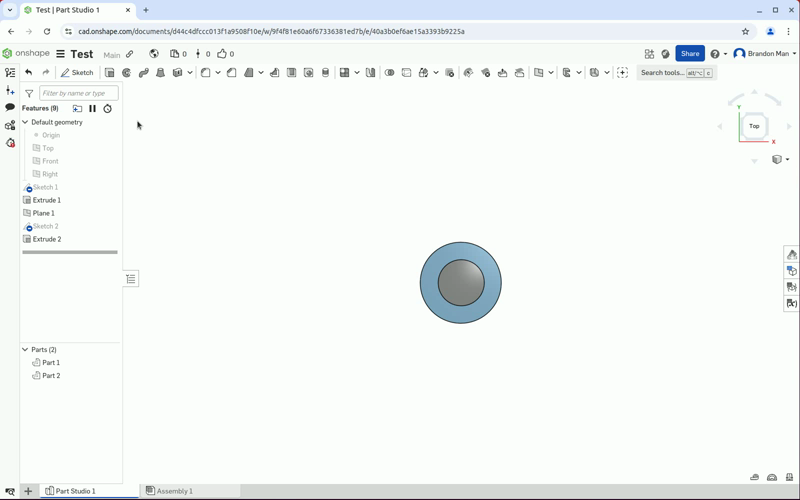
mouse_move(73, 189)
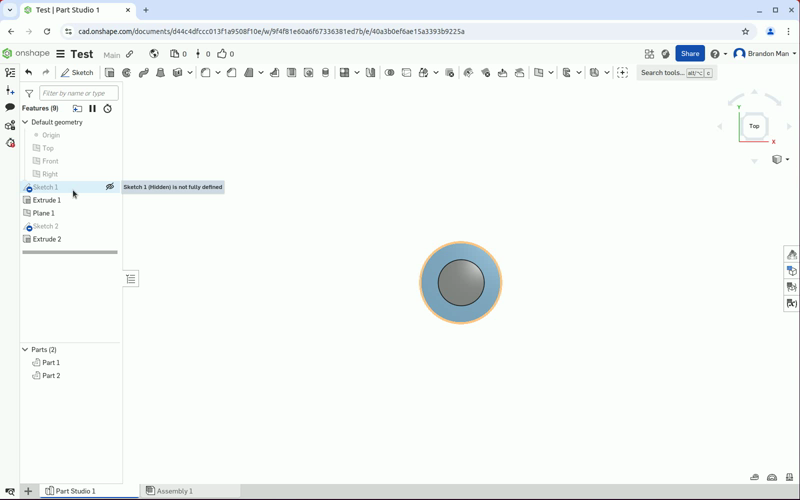
click(73, 189)
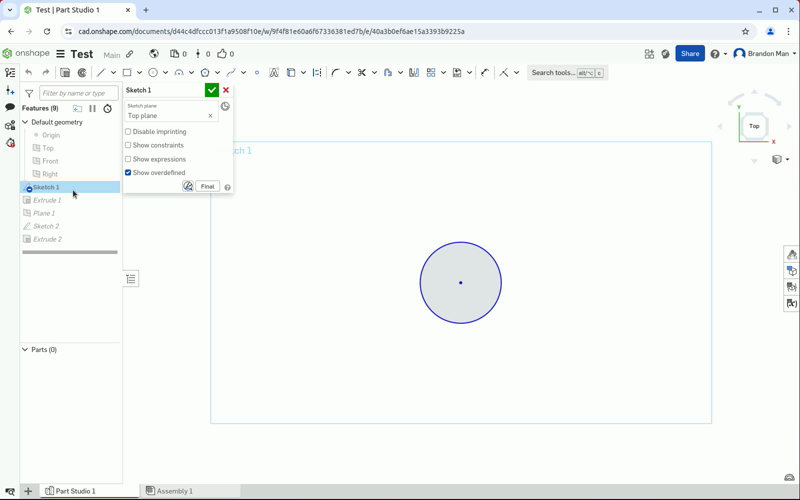
mouse_move(229, 92)
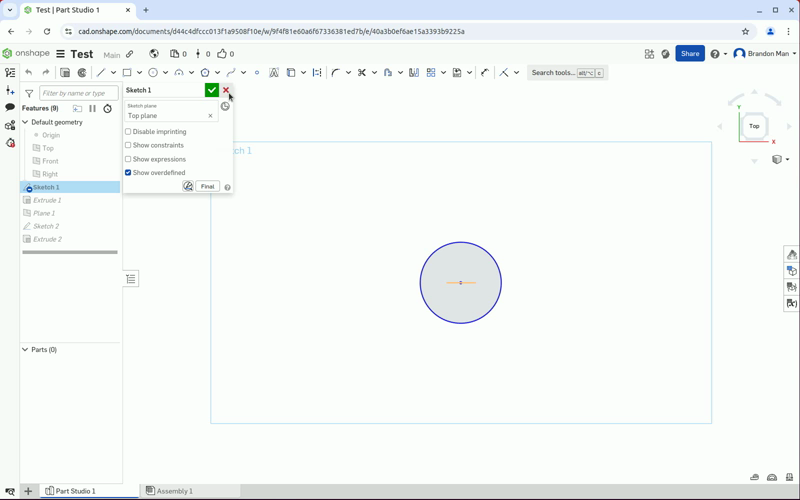
click(229, 92)
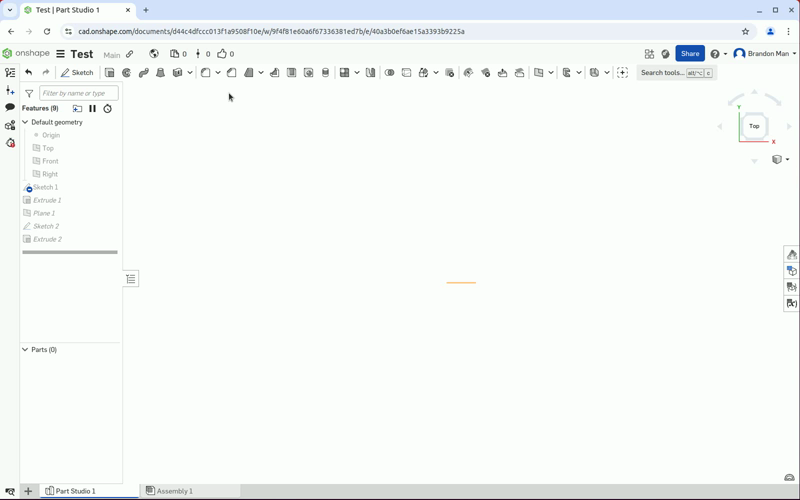
mouse_move(541, 75)
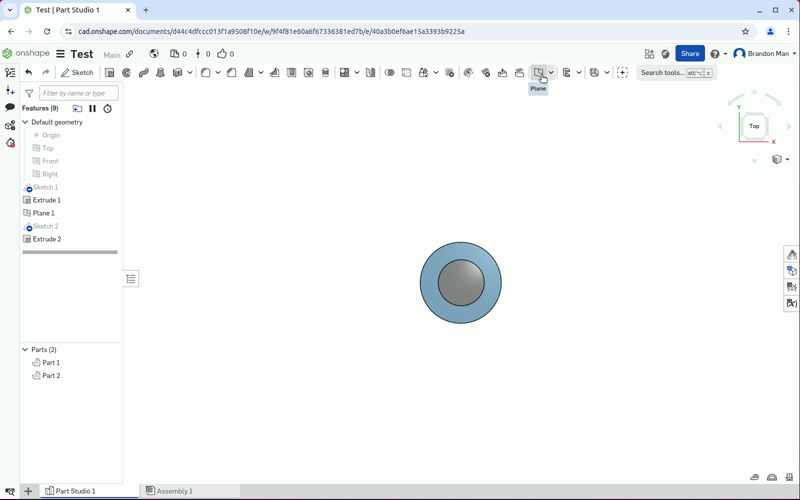
click(541, 75)
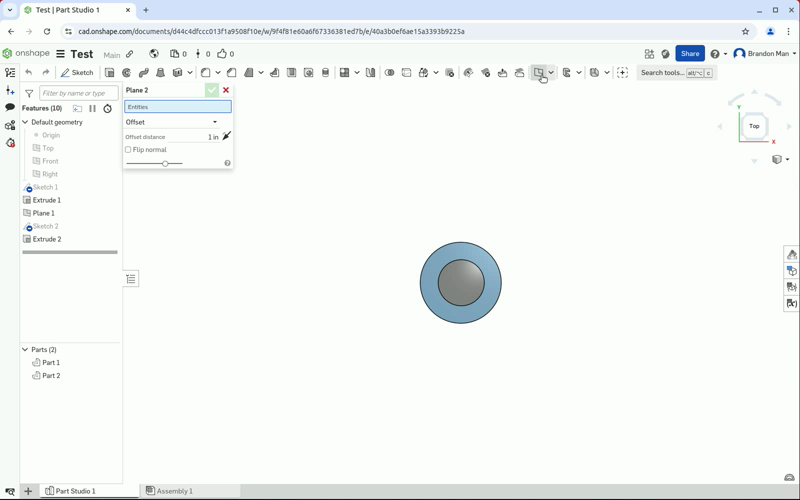
mouse_move(73, 150)
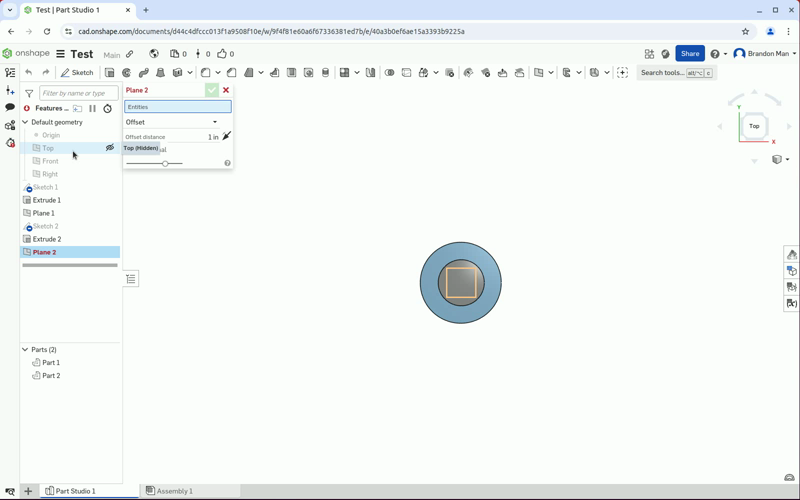
click(73, 150)
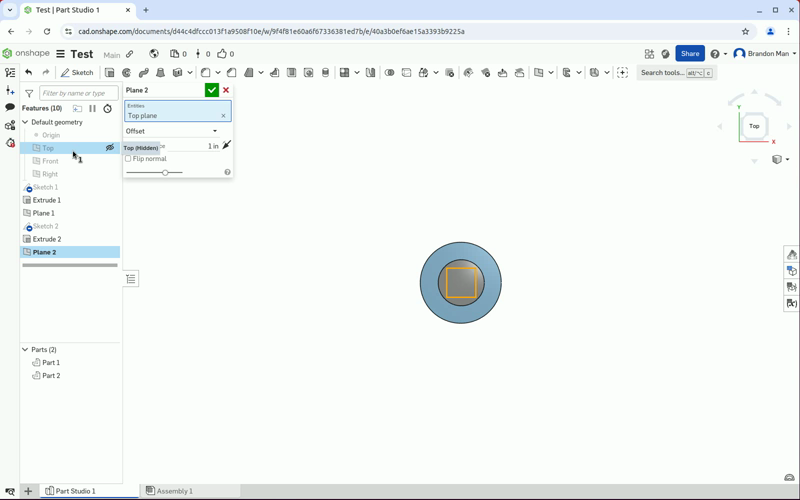
key(tab, 2)
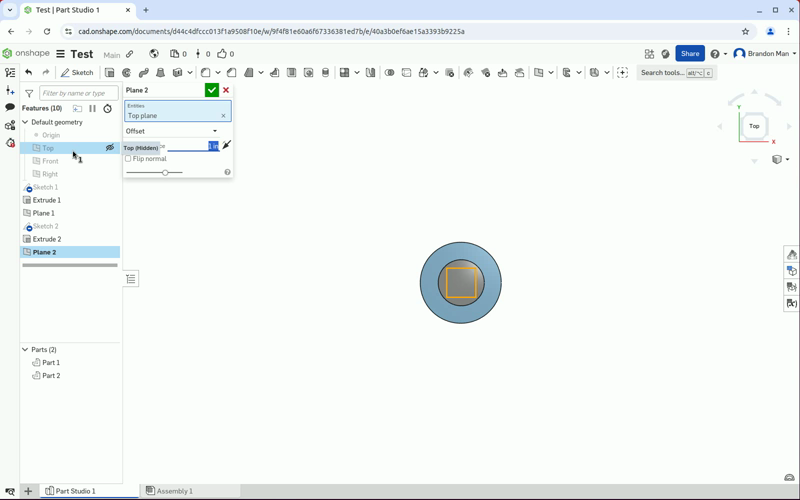
text(23.108)
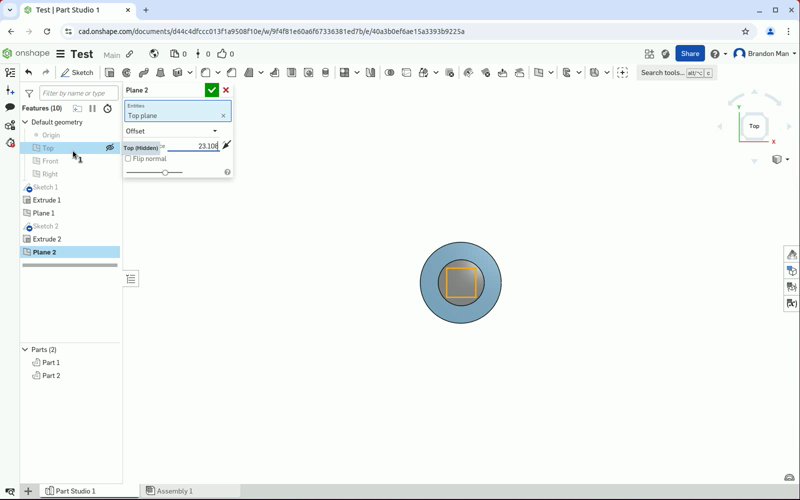
key(enter, 2)
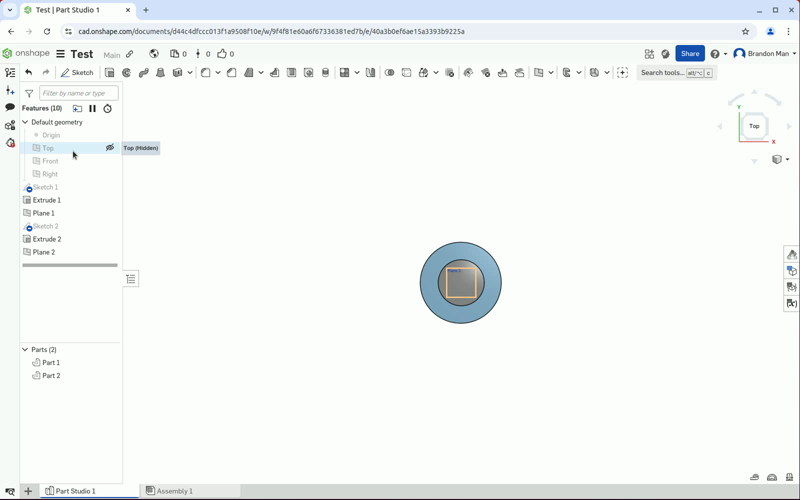
key(shift+s)
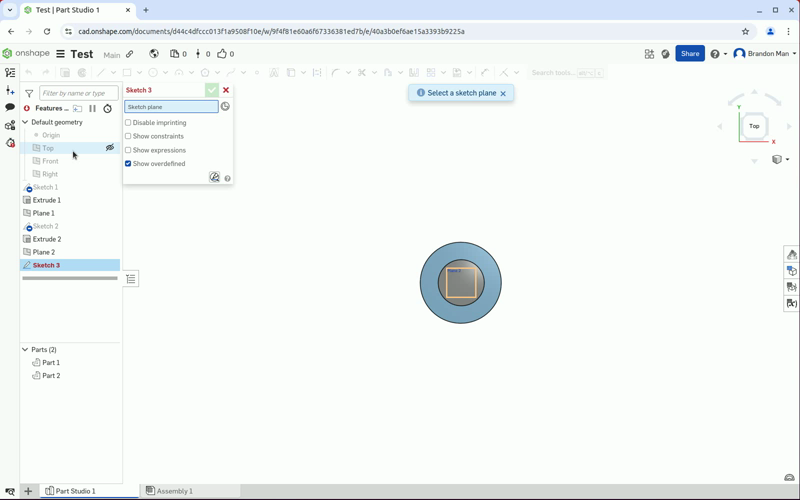
mouse_move(73, 254)
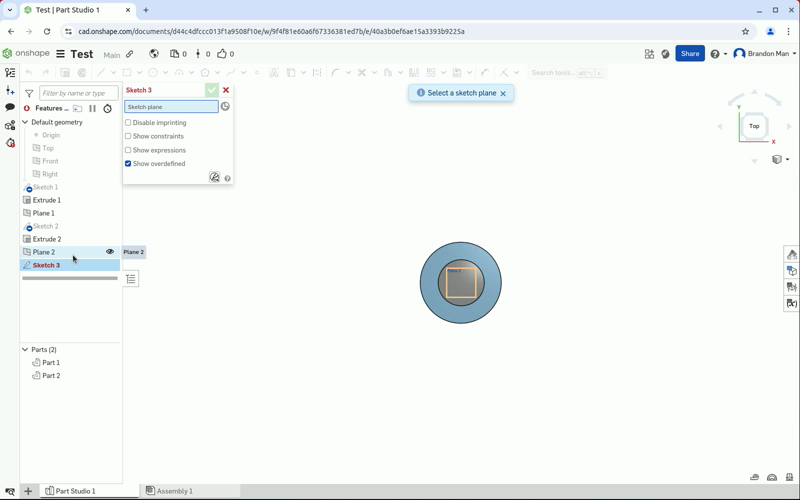
click(73, 254)
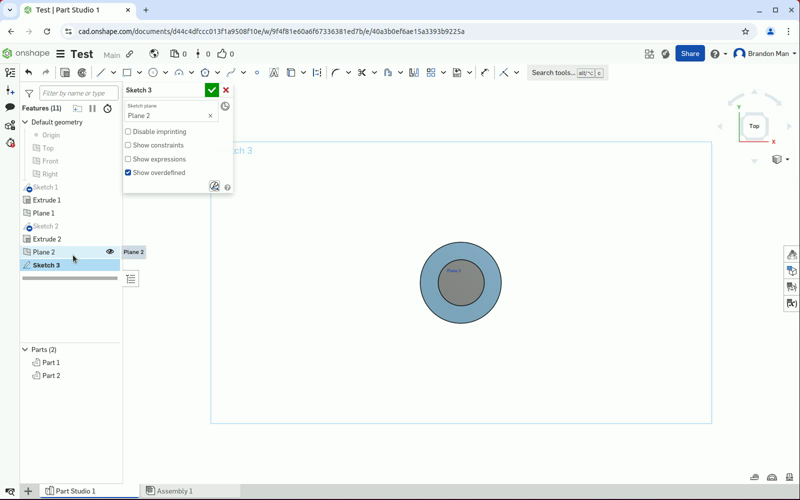
mouse_move(73, 352)
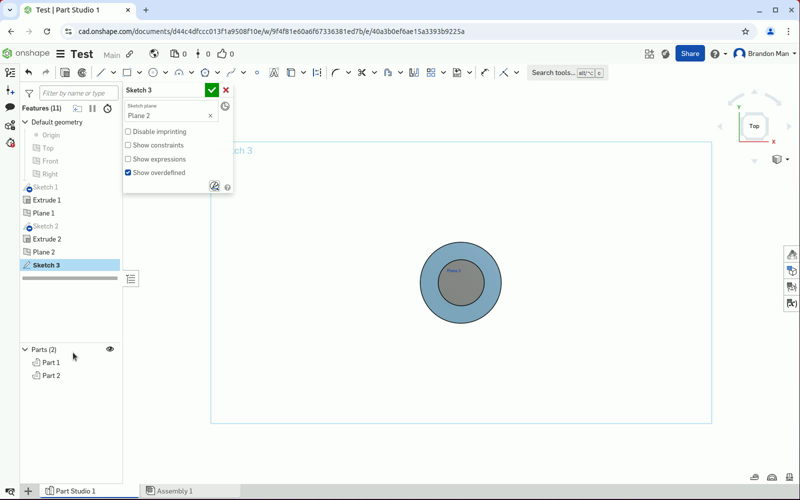
key(y)
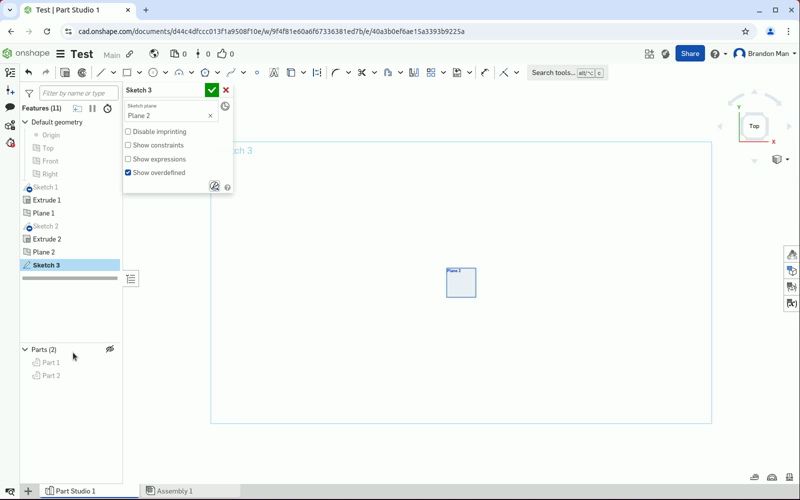
key(c)
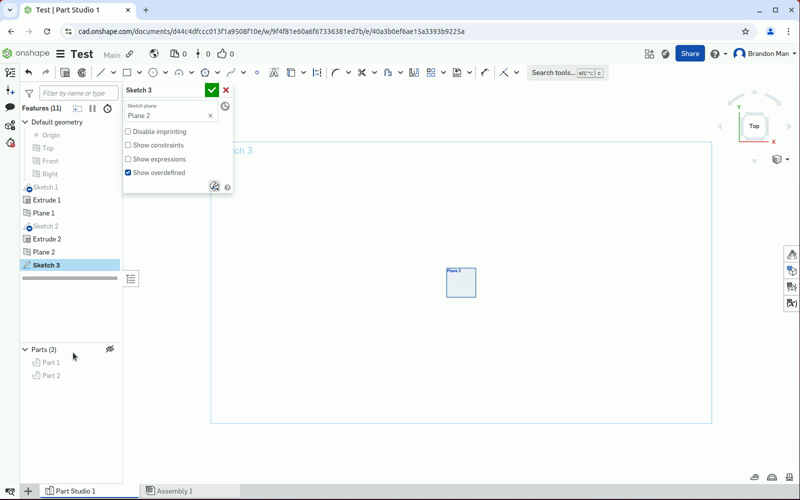
key_down(shift)
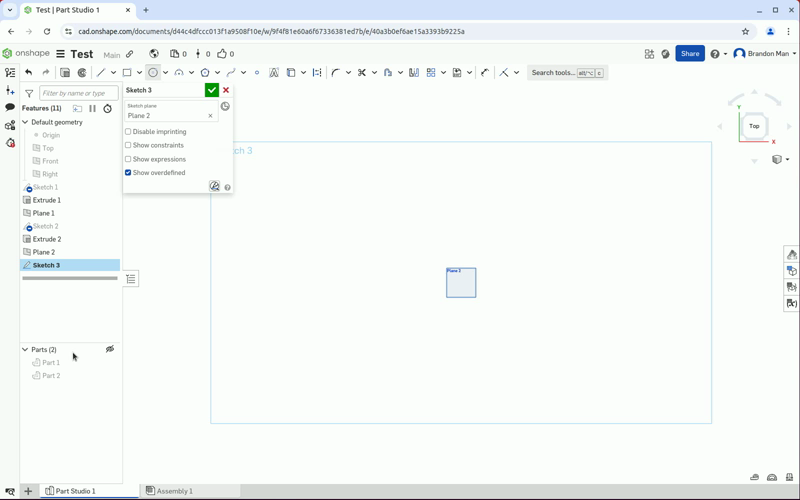
mouse_move(460, 282)
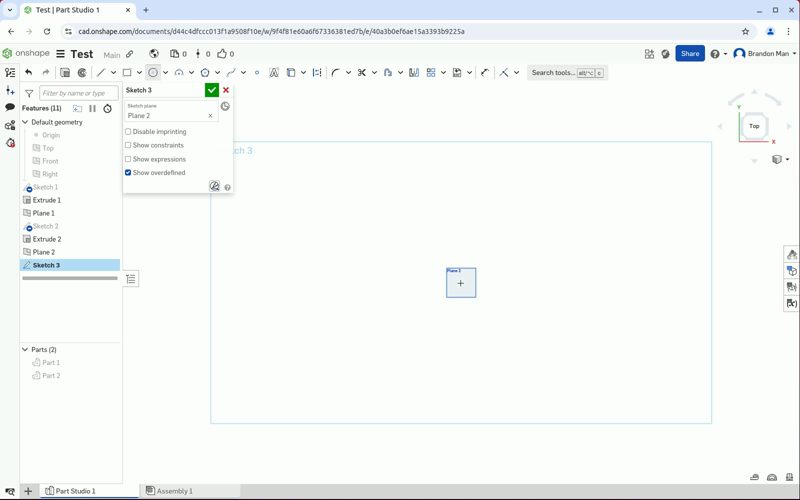
click(460, 282)
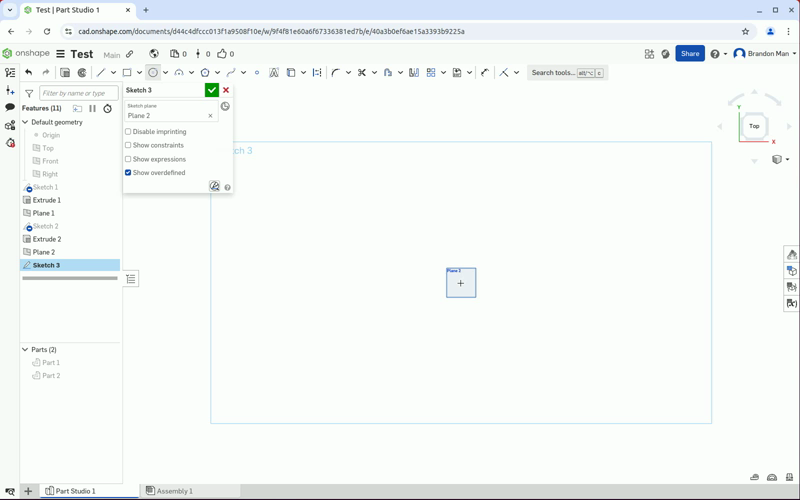
key_up(shift)
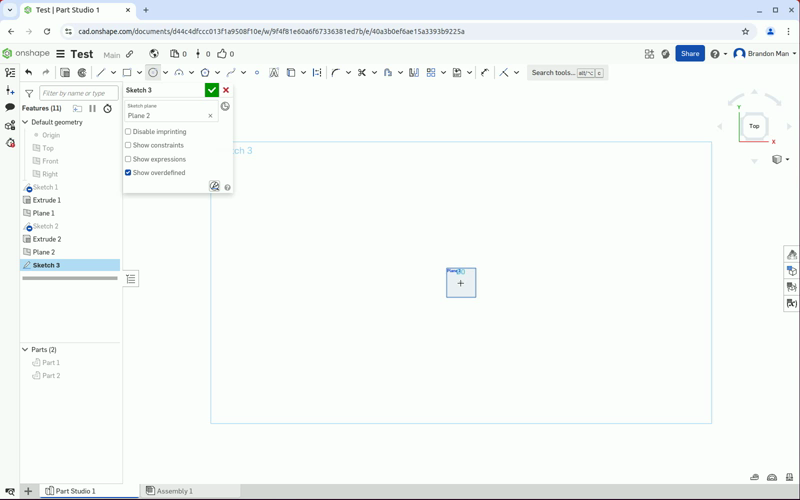
mouse_move(474, 282)
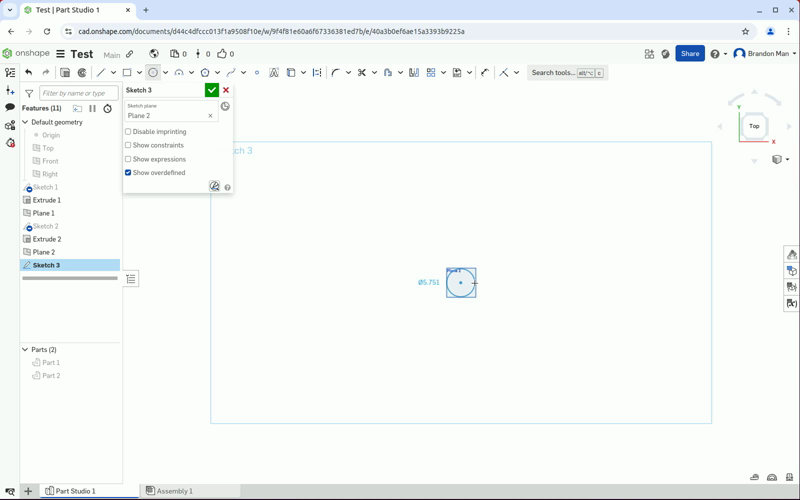
click(474, 282)
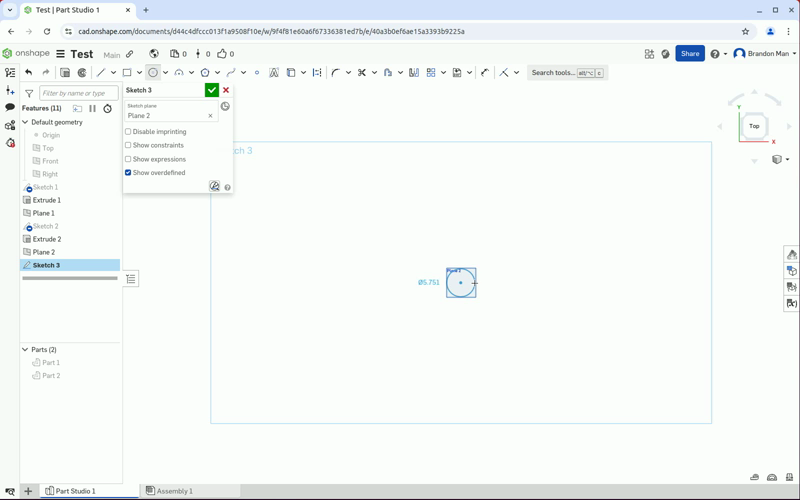
key(esc)
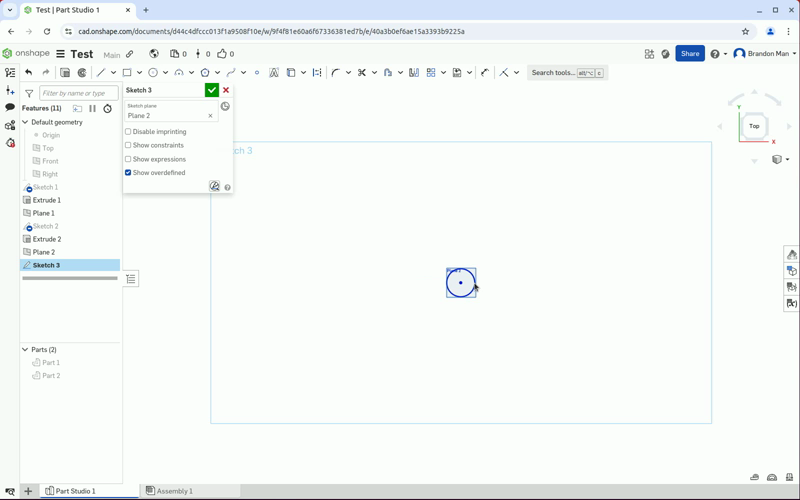
mouse_move(469, 292)
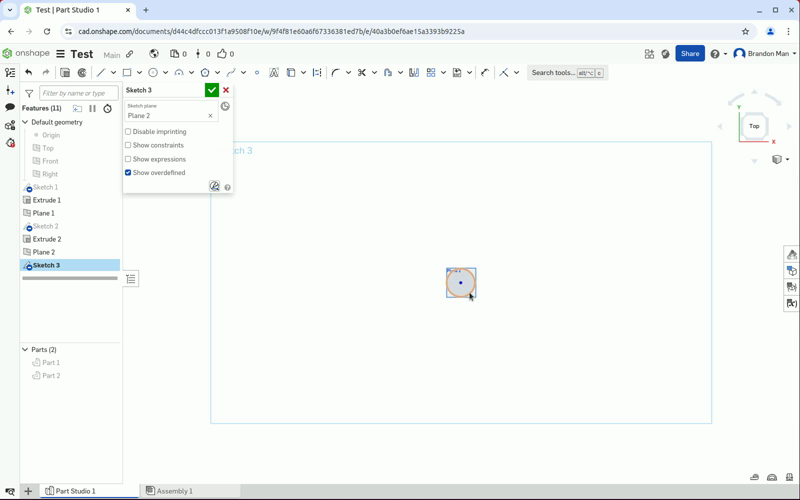
scroll(6)
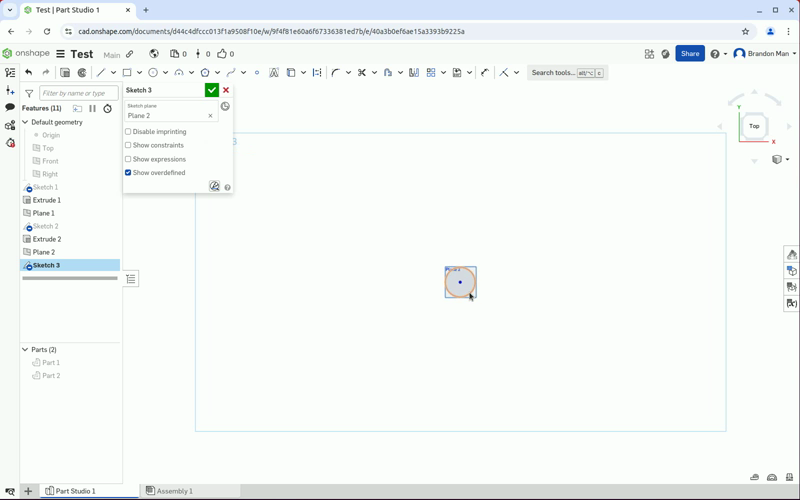
scroll(6)
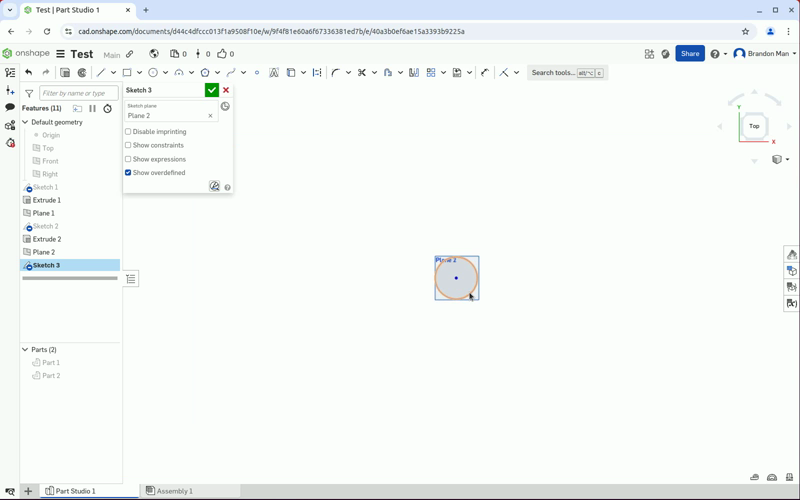
scroll(6)
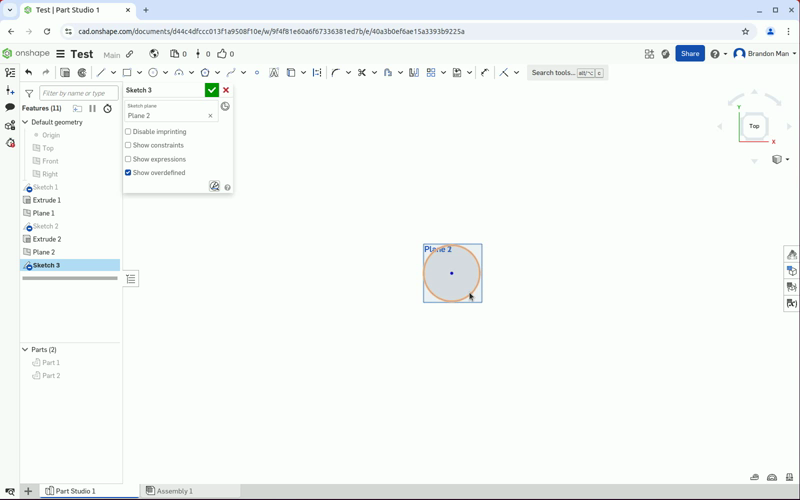
scroll(6)
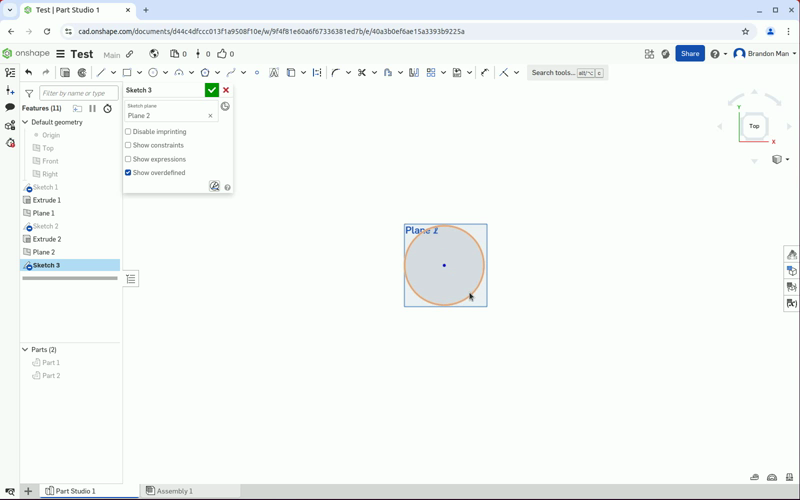
scroll(6)
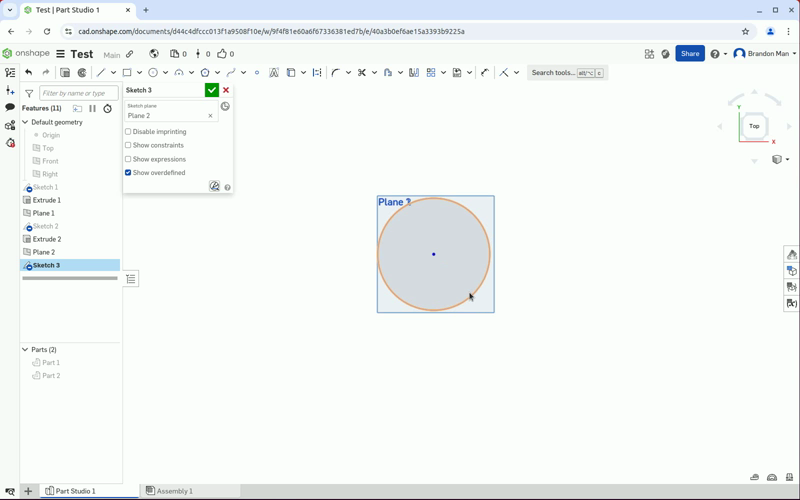
scroll(6)
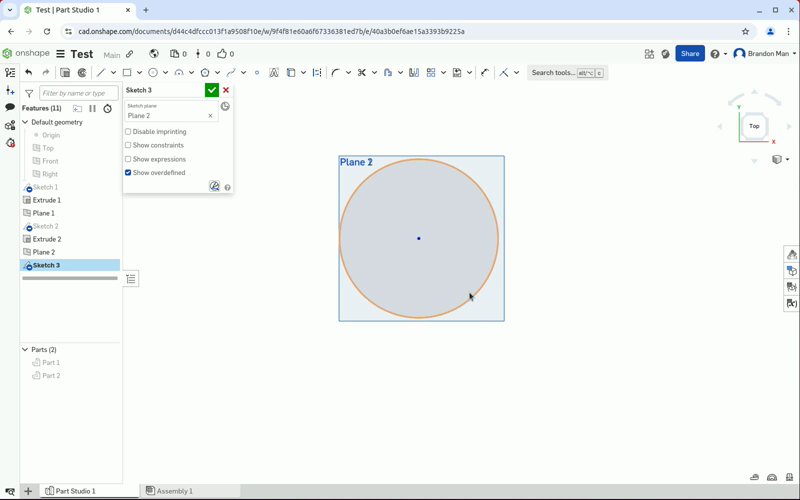
scroll(6)
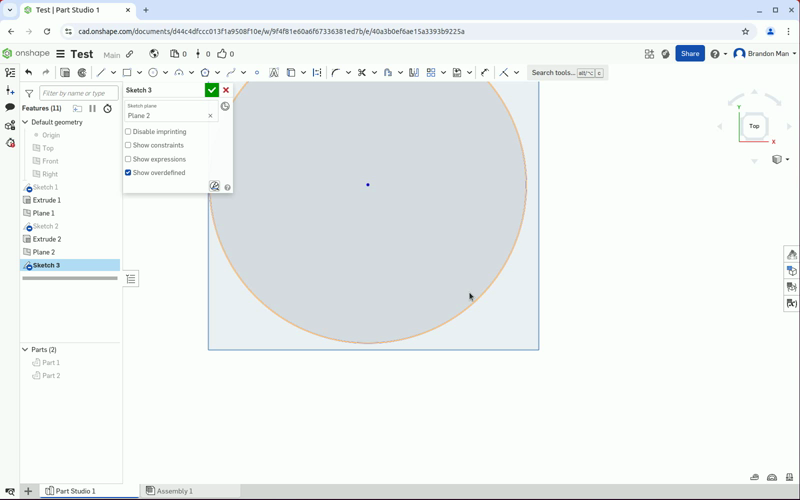
click(469, 292)
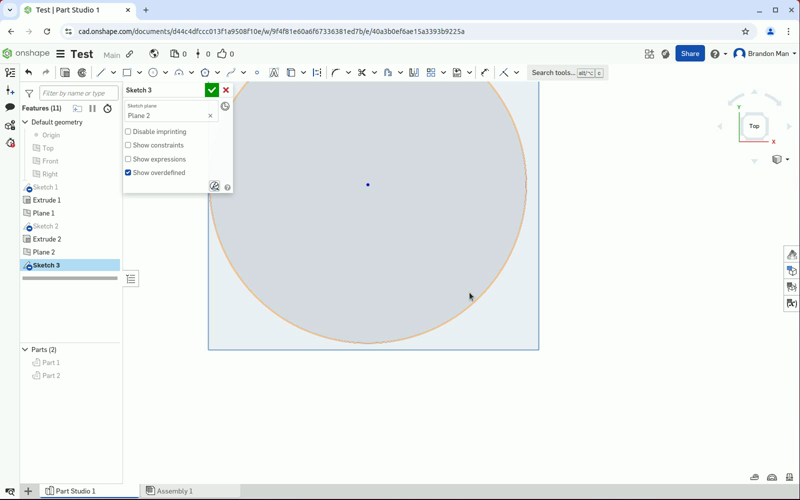
scroll(-6)
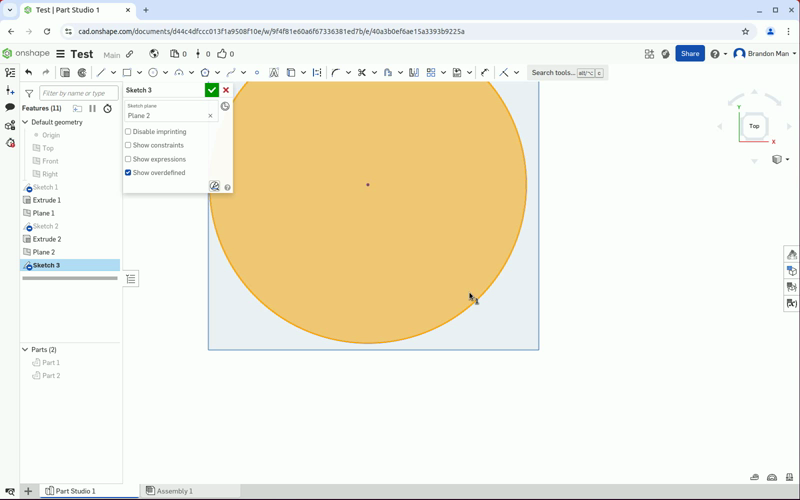
scroll(-6)
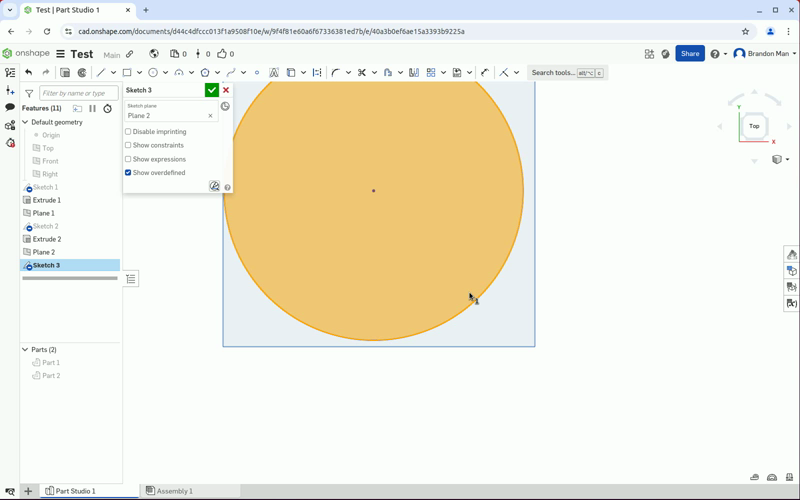
scroll(-6)
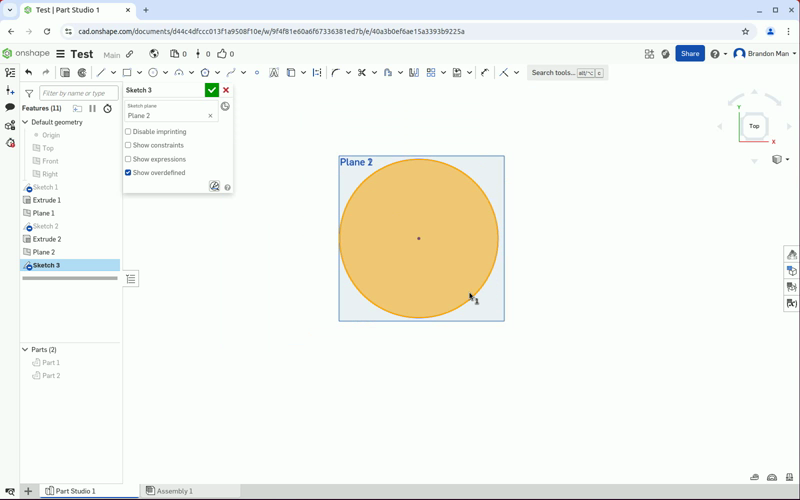
scroll(-6)
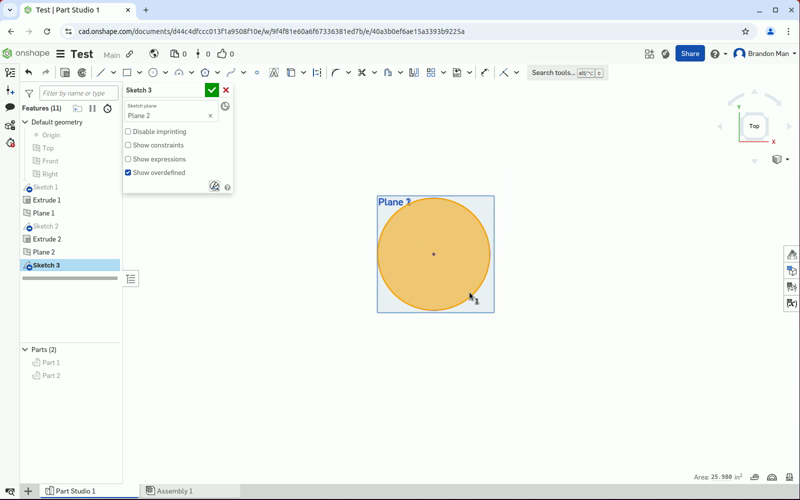
scroll(-6)
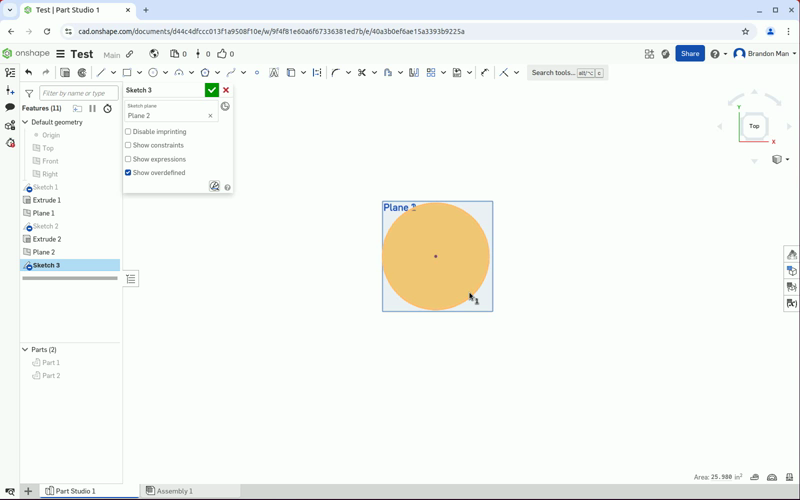
scroll(-6)
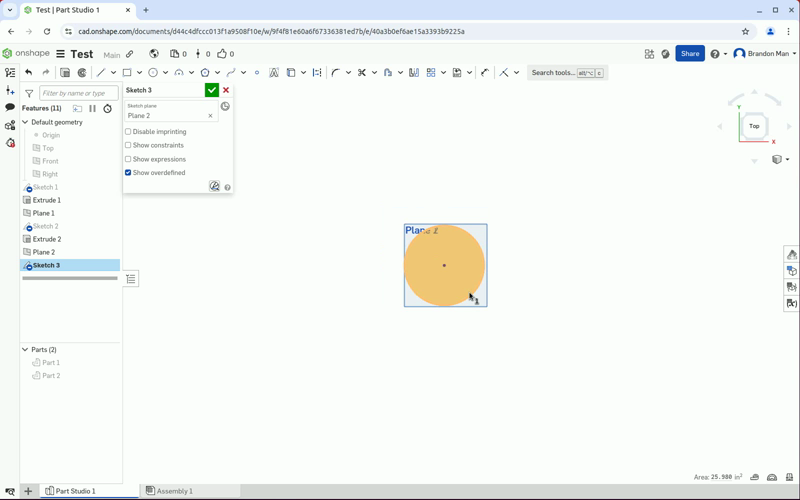
scroll(-6)
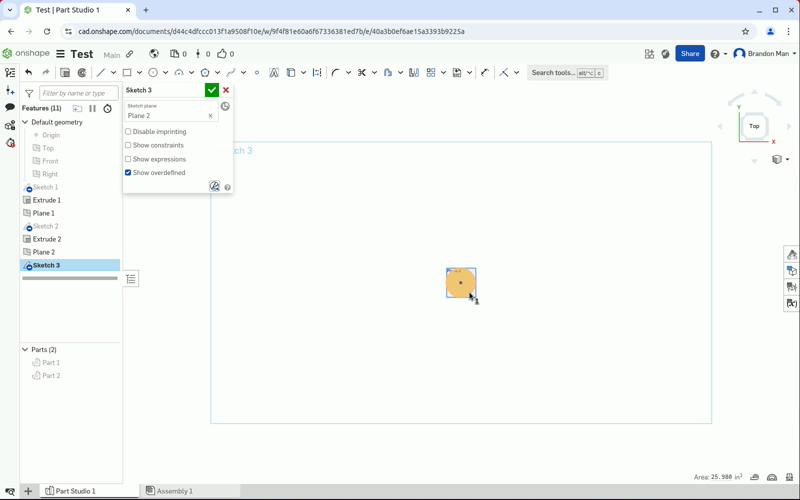
mouse_move(73, 352)
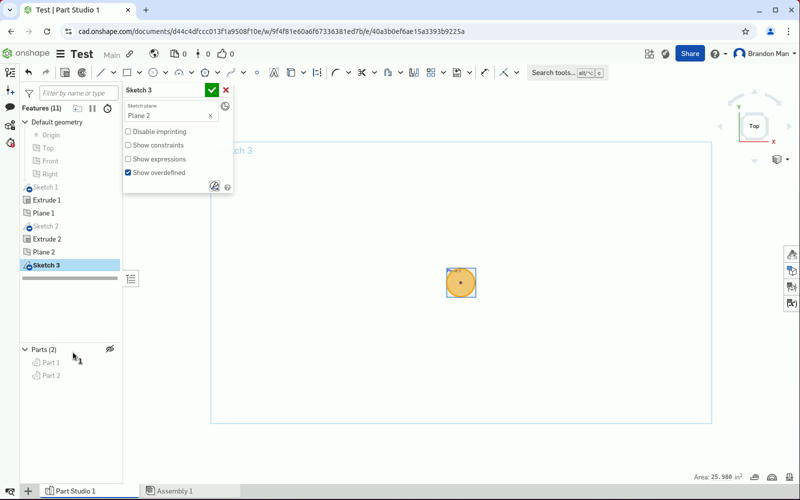
key(shift+y)
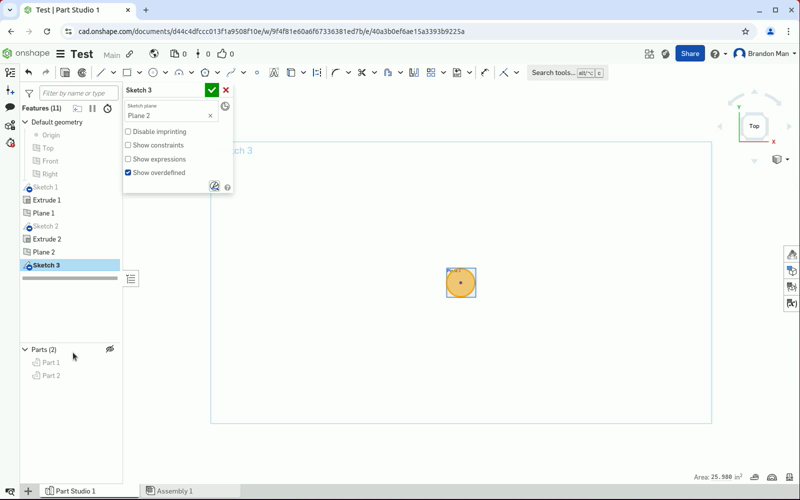
key(shift+e)
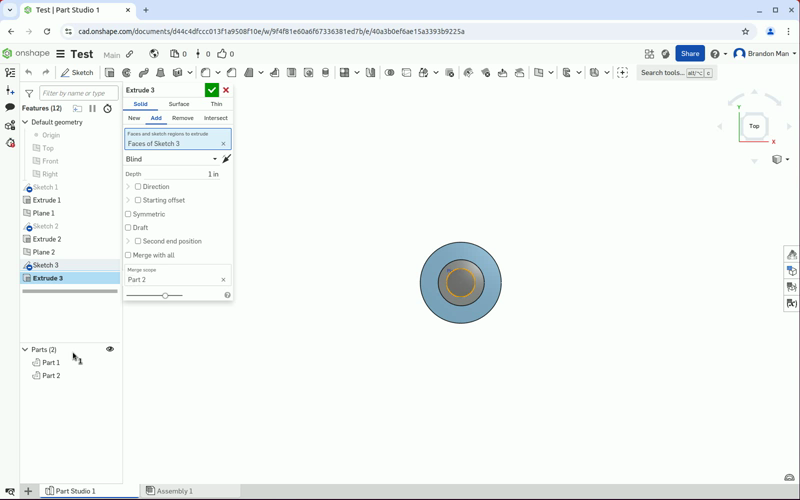
mouse_move(143, 106)
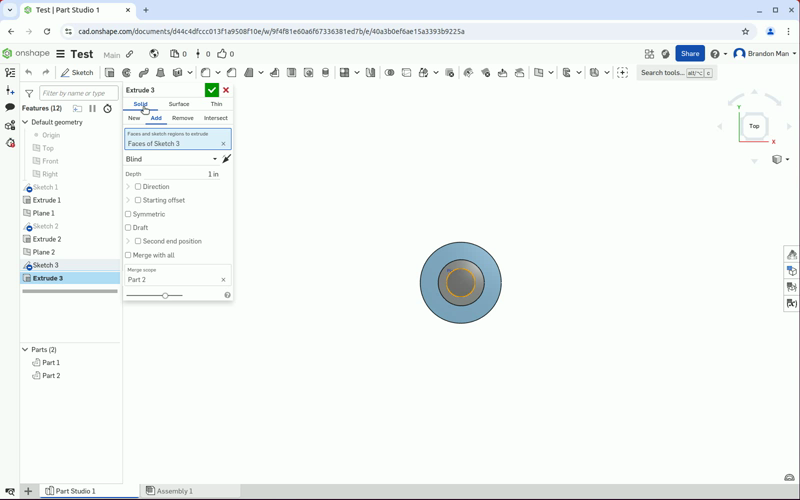
click(143, 106)
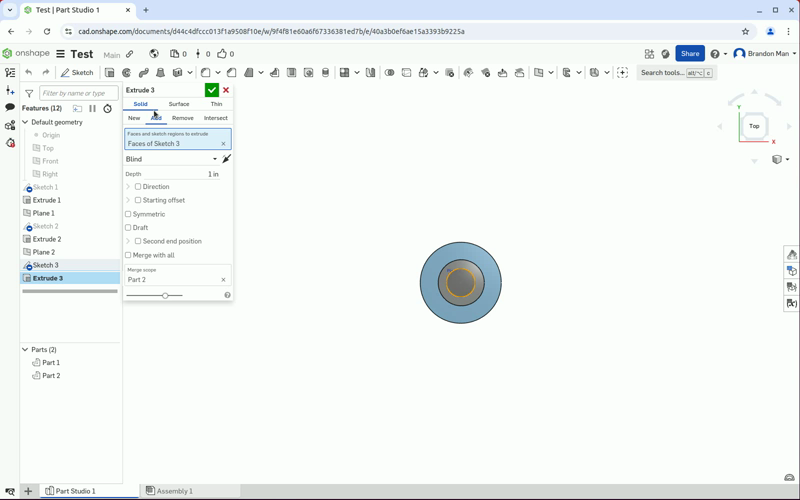
mouse_move(186, 120)
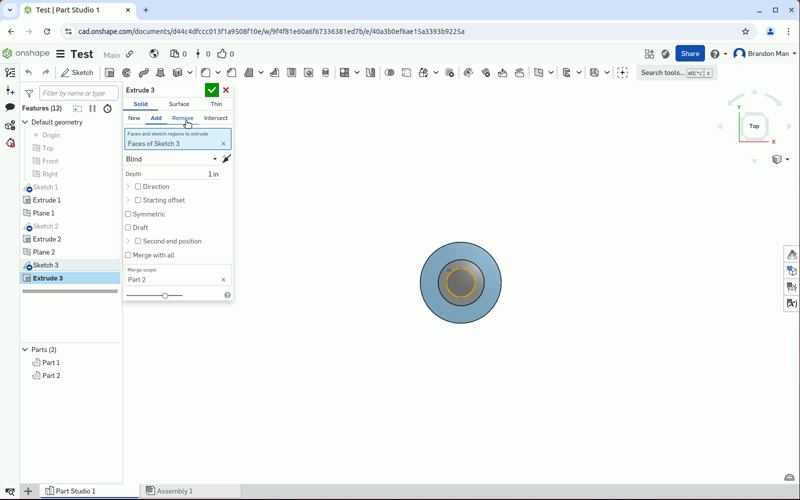
click(186, 120)
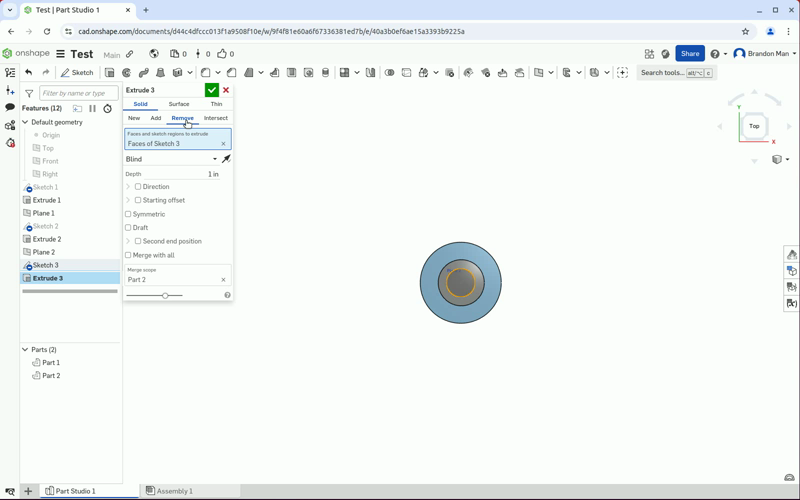
key(tab, 4)
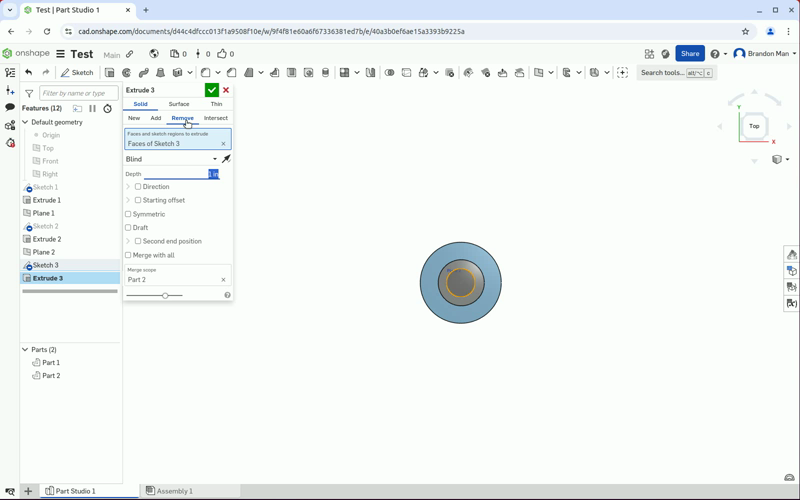
text(19.016)
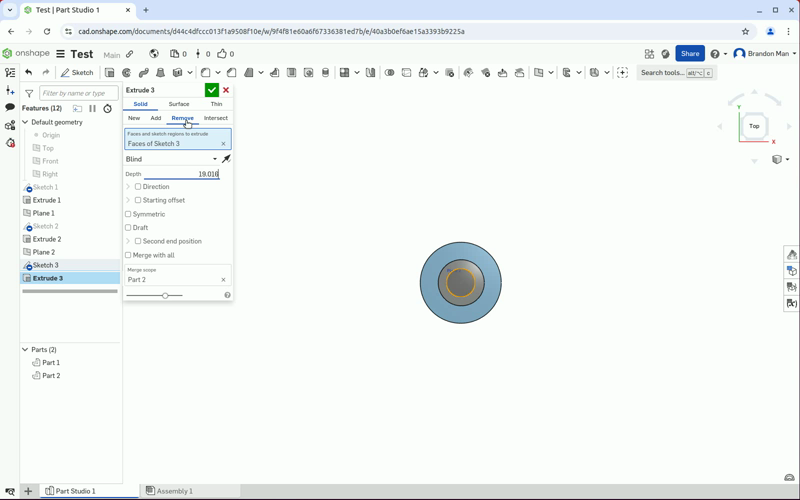
key(tab, 6)
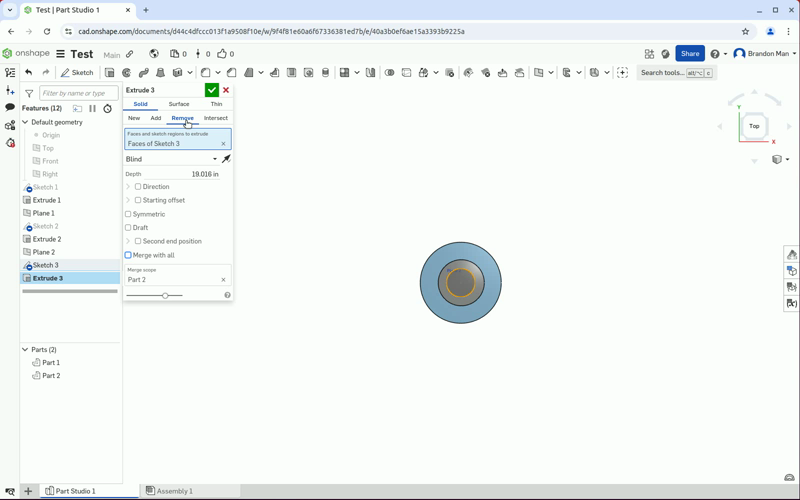
key(space)
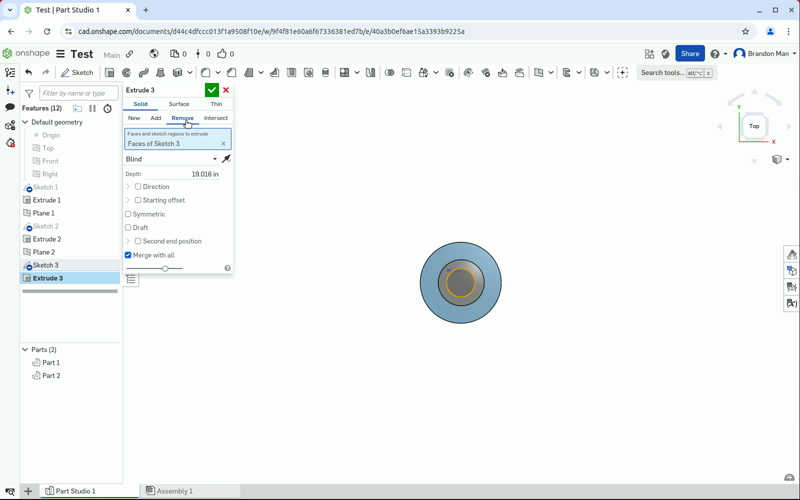
key(enter)
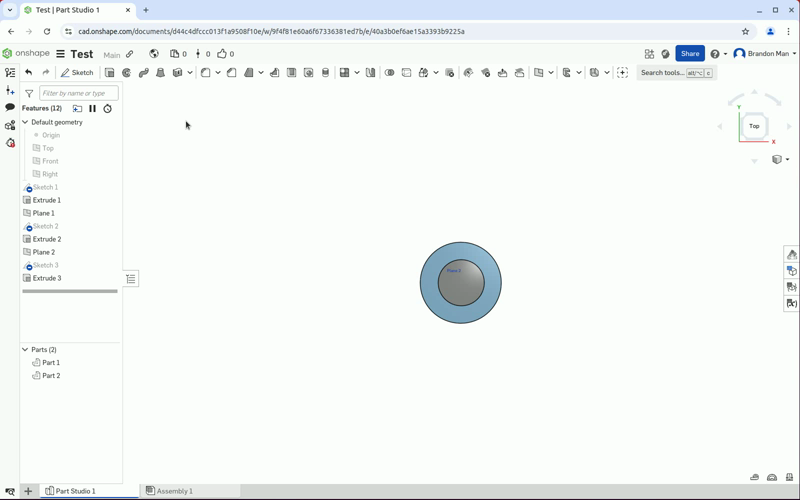
key(shift+h)
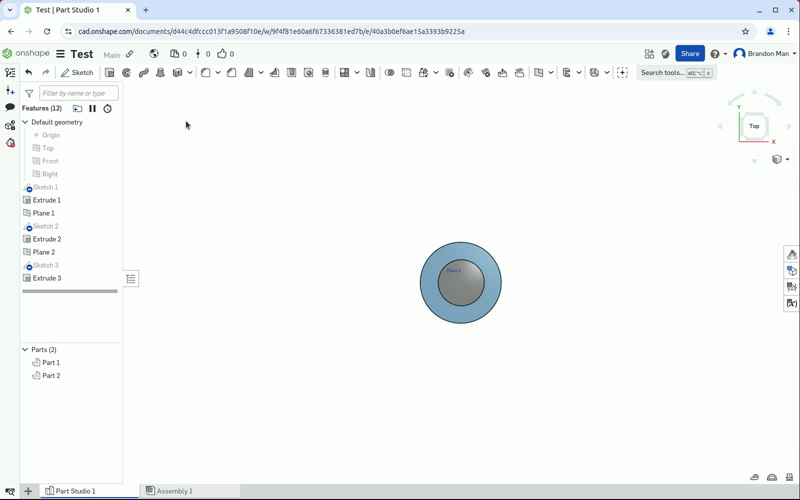
key(shift+h)
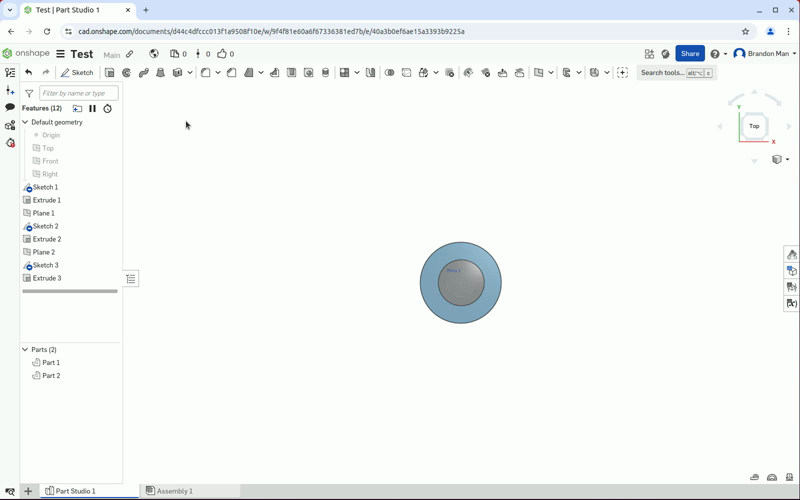
key(shift+7)
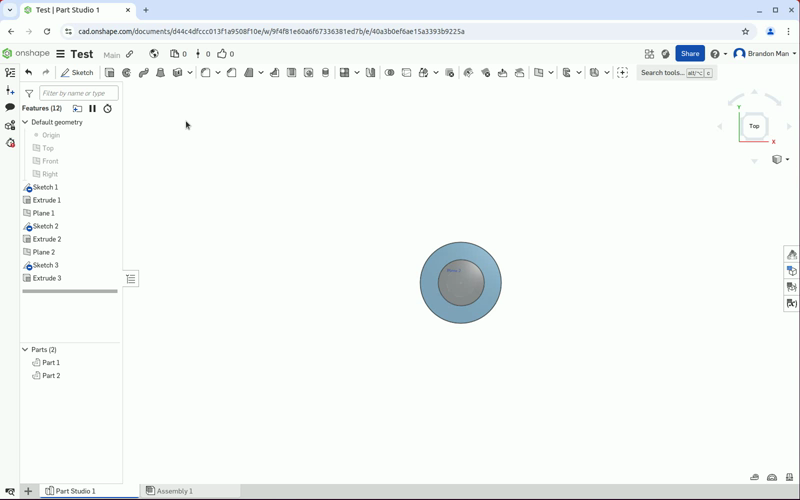
key(up, 3)
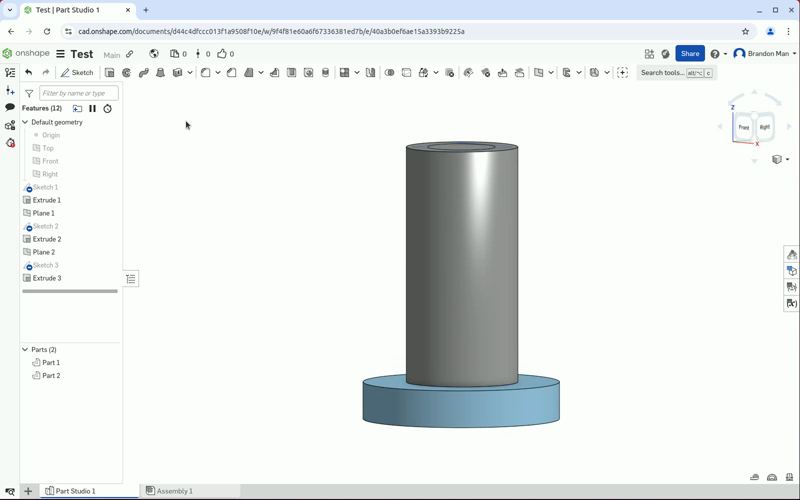
key(left, 3)
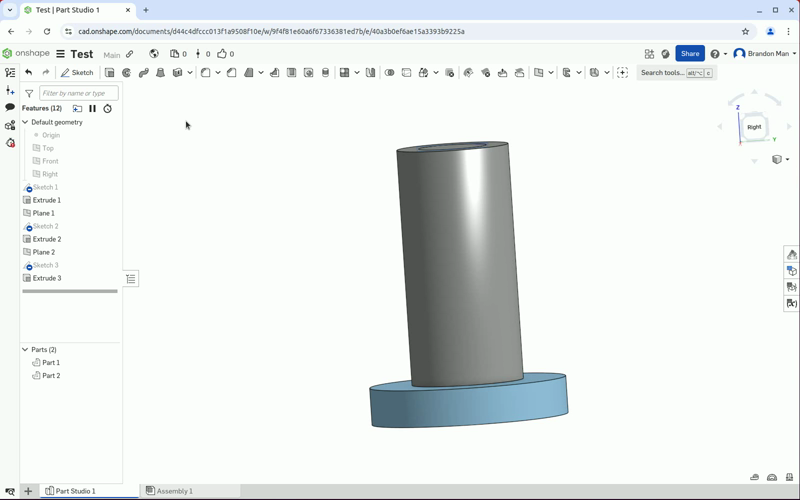
key(right, 3)
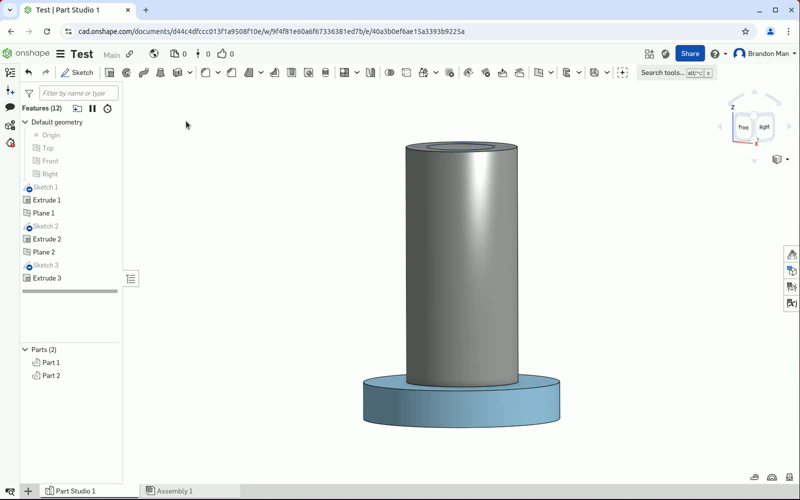
key(down, 3)
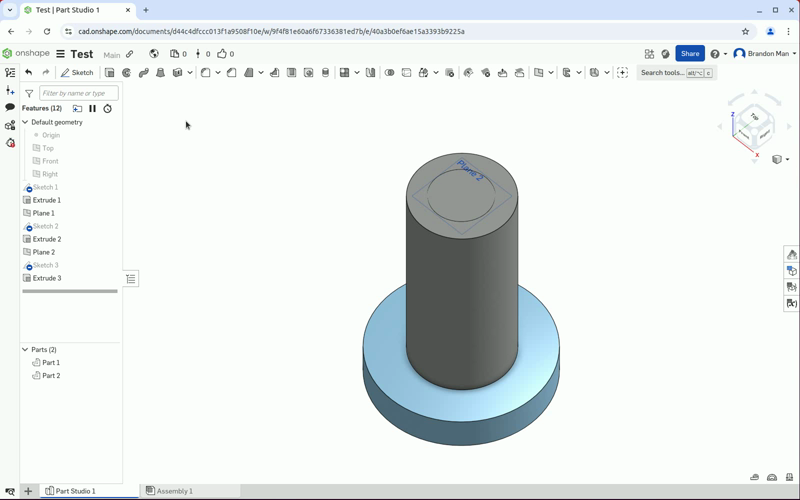
mouse_move(73, 189)
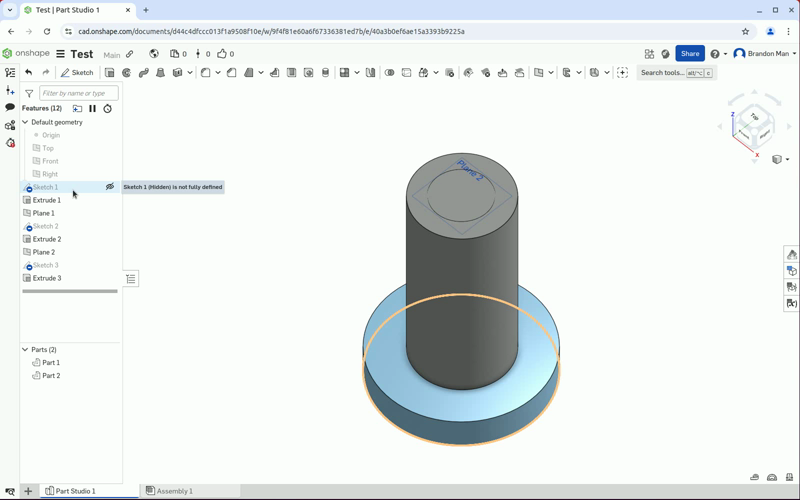
click(73, 189)